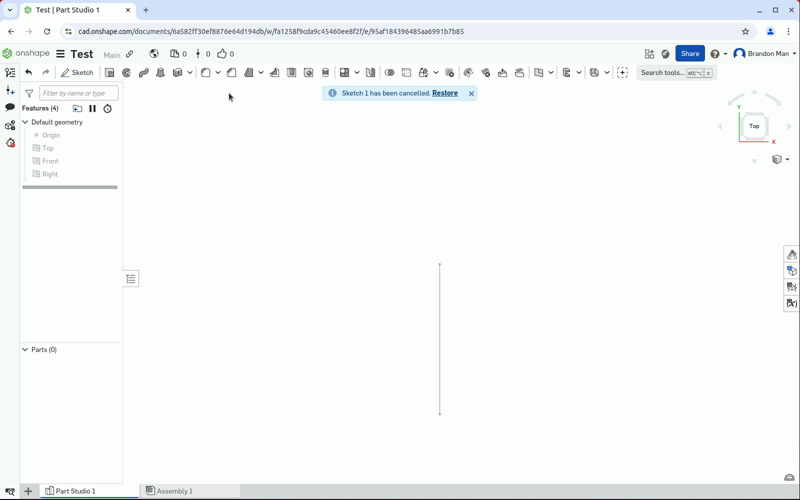
key(shift+h)
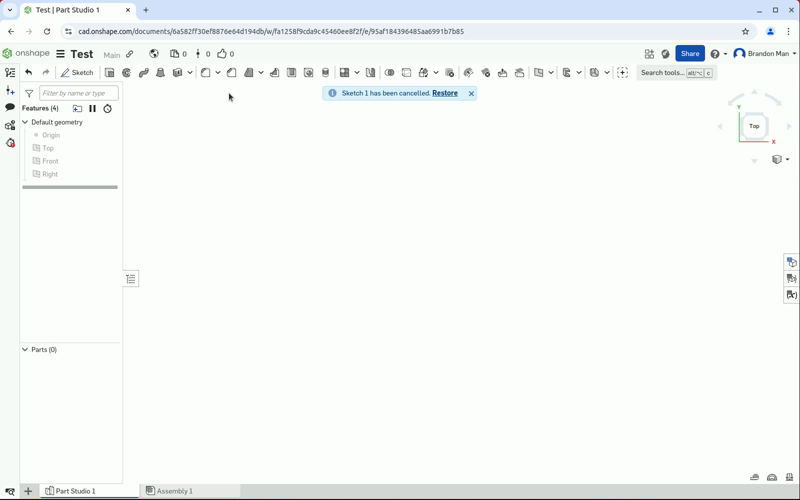
mouse_move(73, 352)
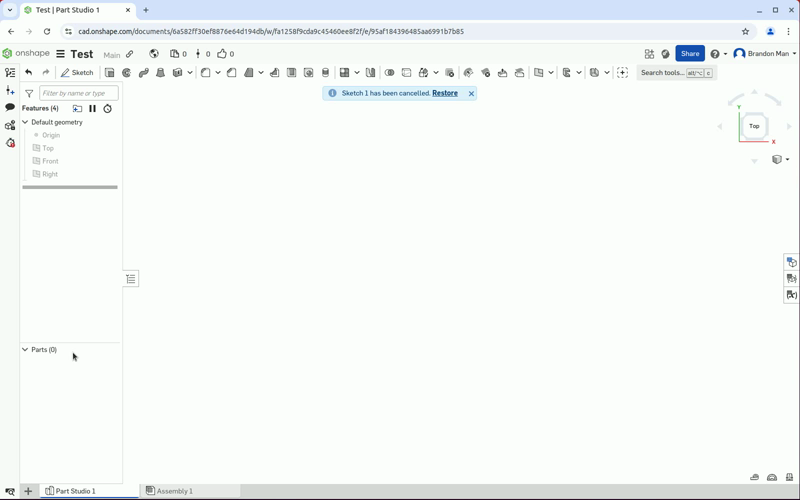
key(y)
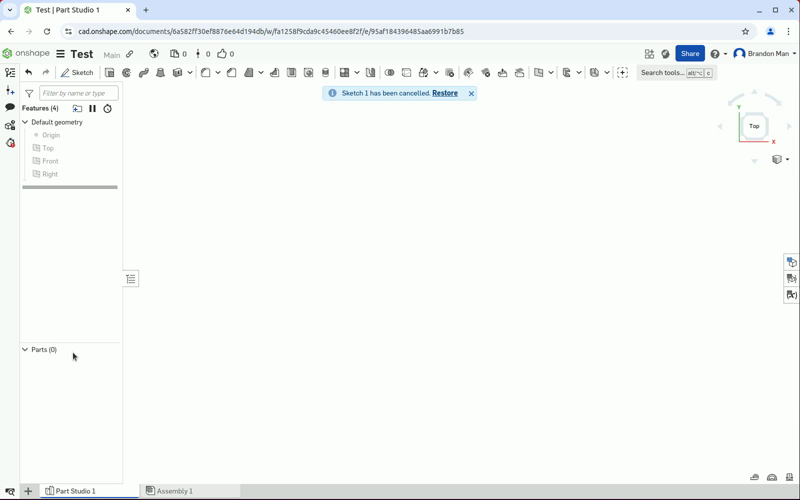
key(shift+p)
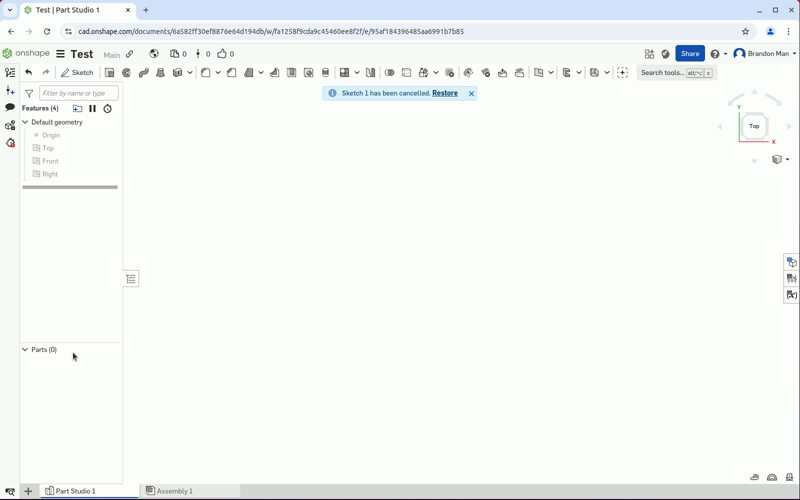
key(space)
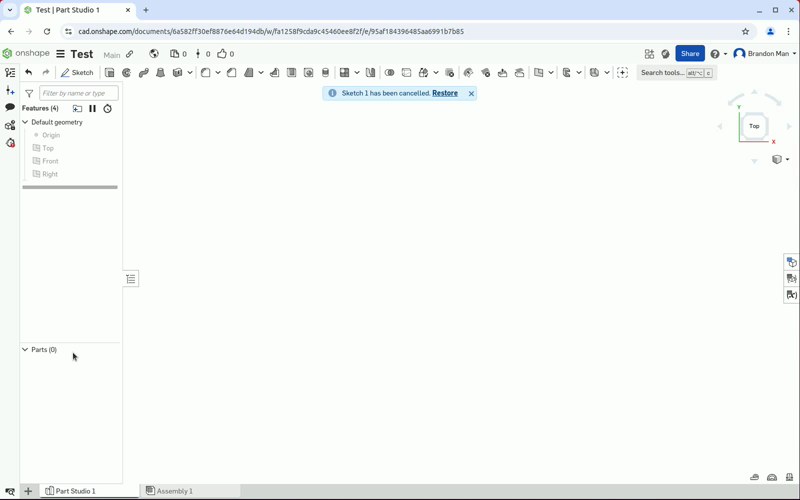
key_down(shift)
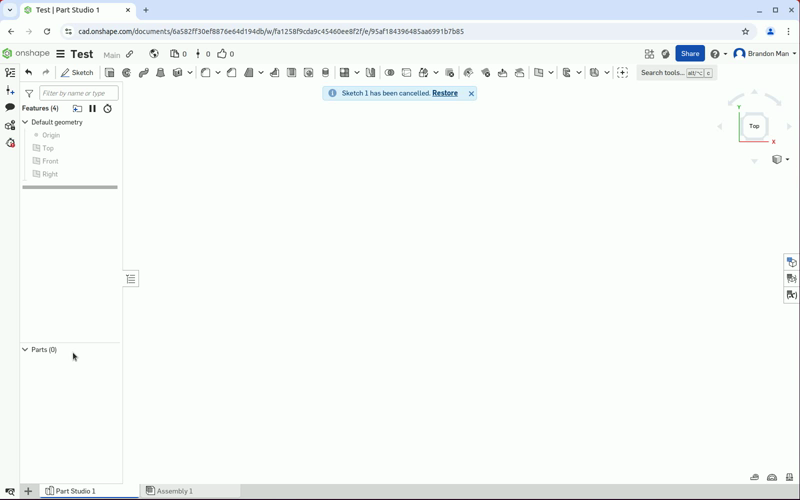
key(up)
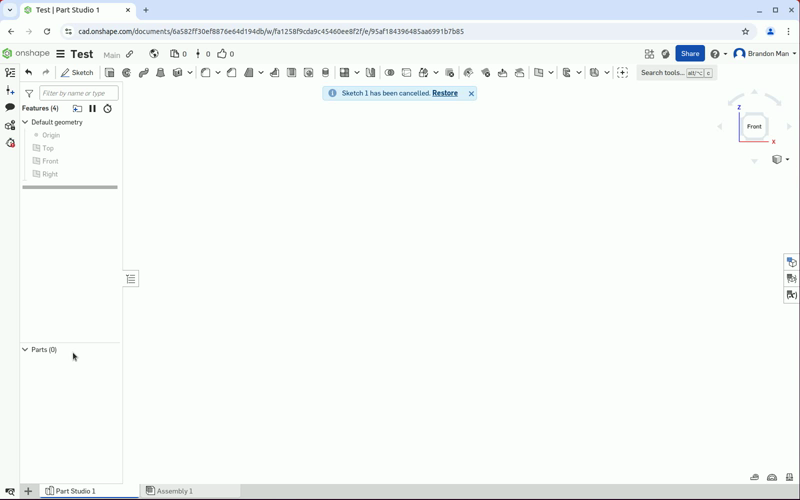
key_up(shift)
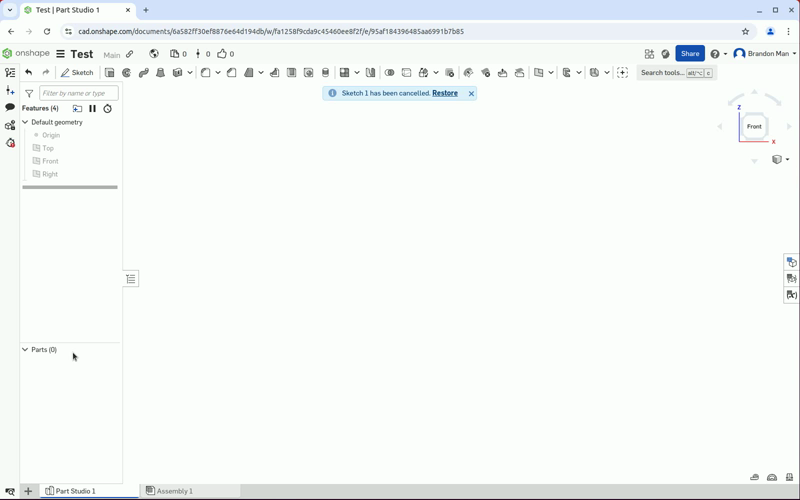
mouse_move(73, 352)
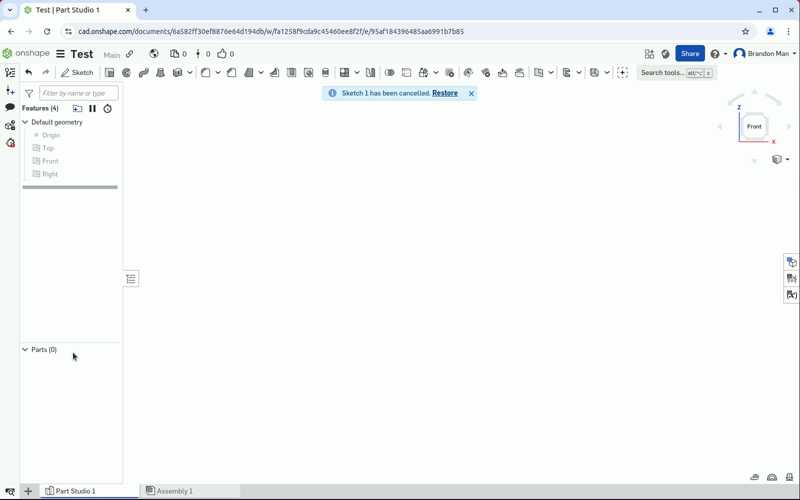
key(shift+y)
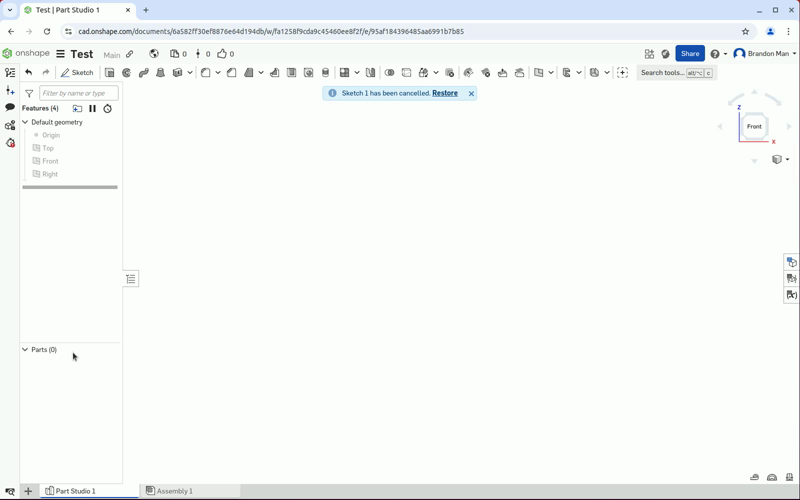
key(shift+s)
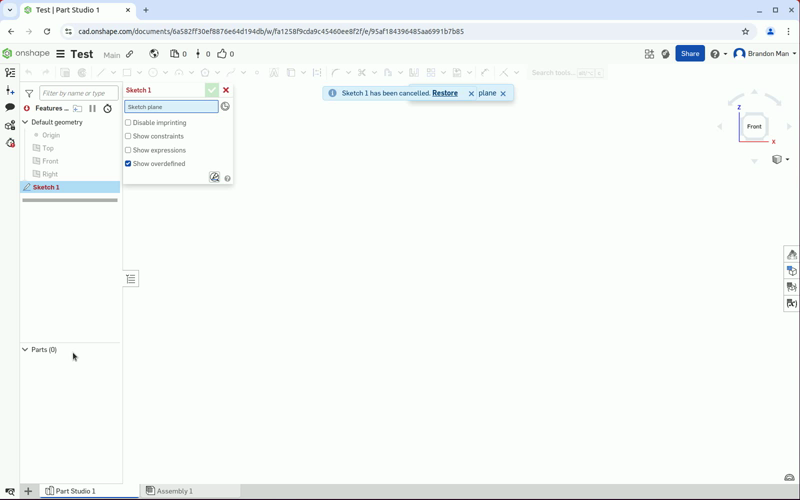
mouse_move(73, 163)
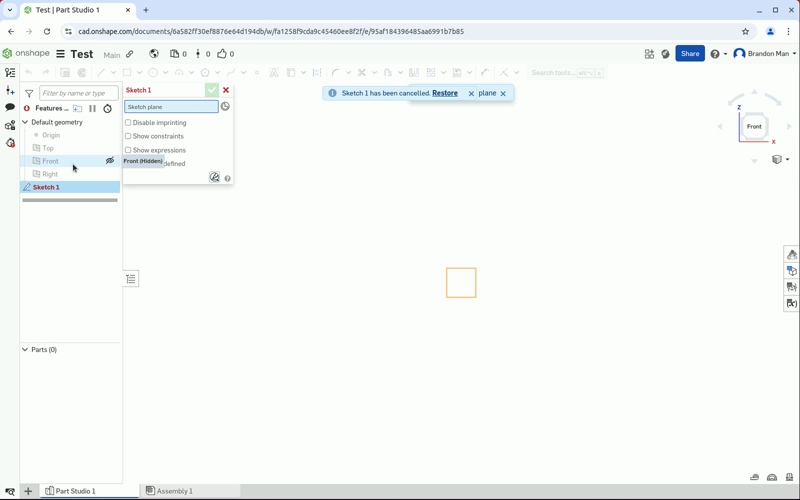
click(73, 163)
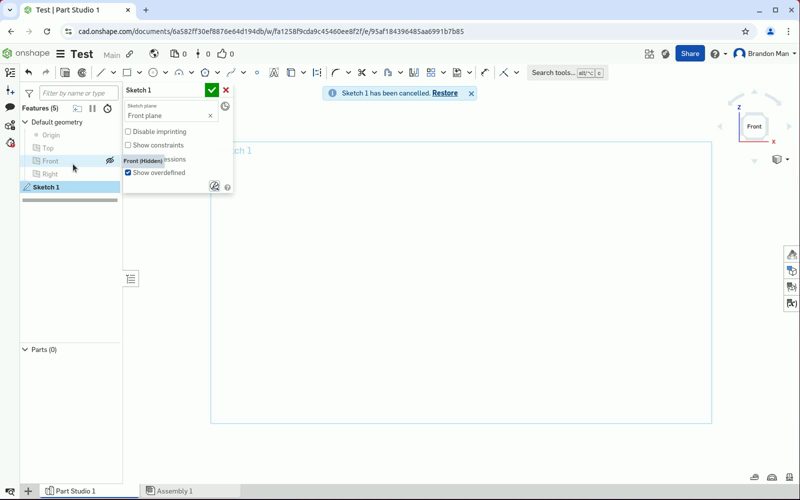
mouse_move(73, 352)
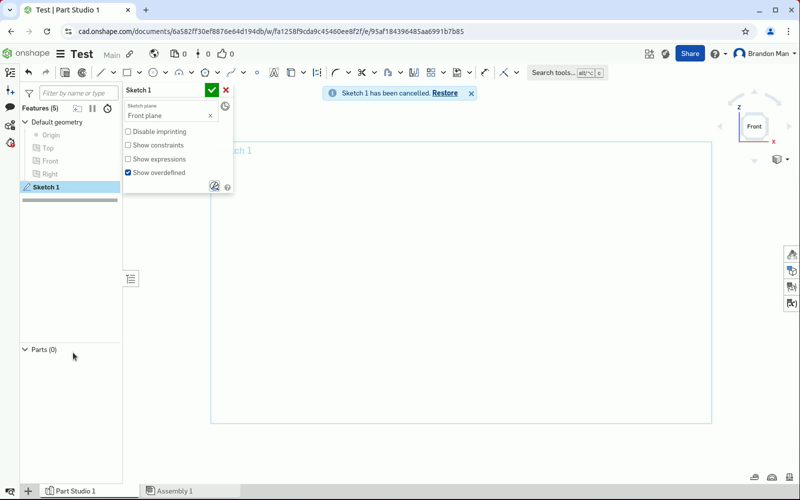
key(y)
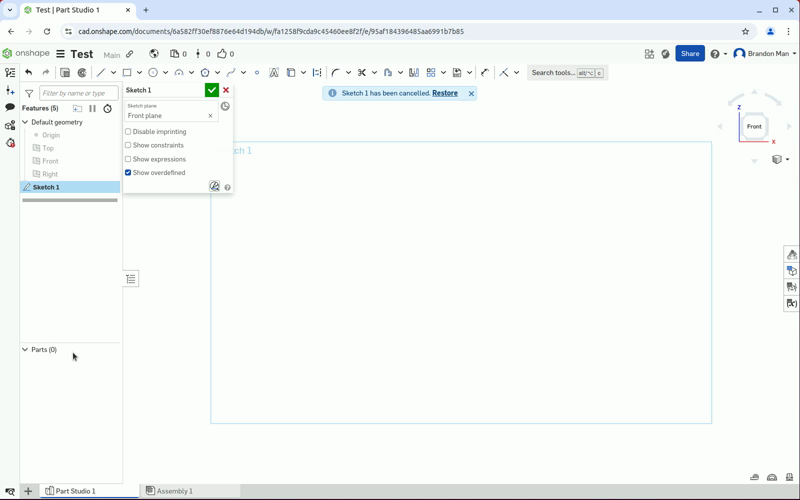
key(l)
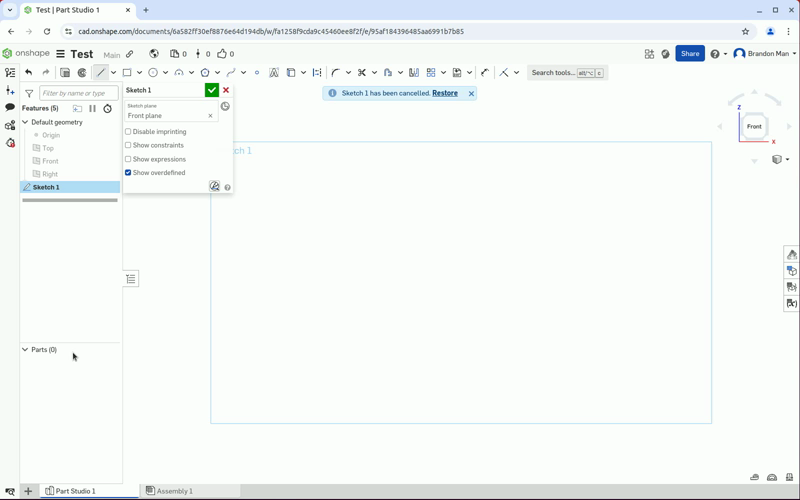
key_down(shift)
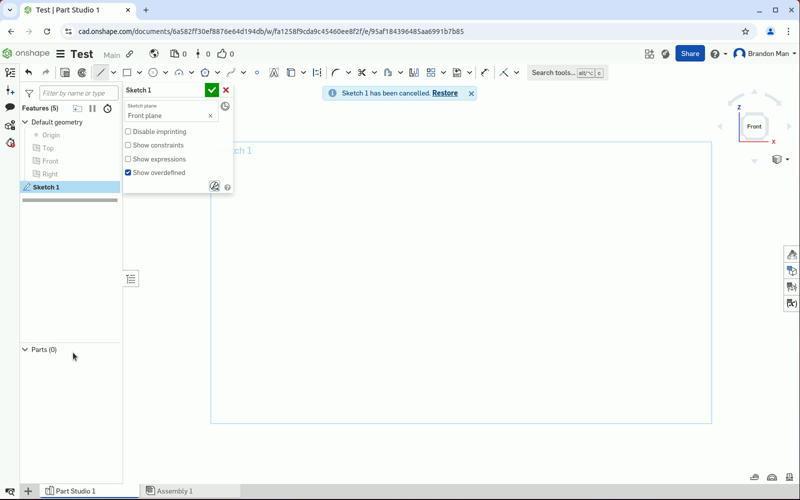
mouse_move(460, 282)
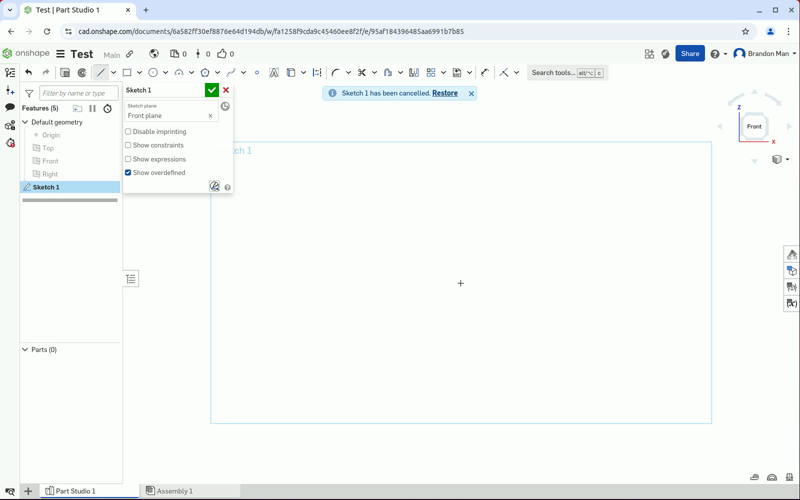
click(460, 282)
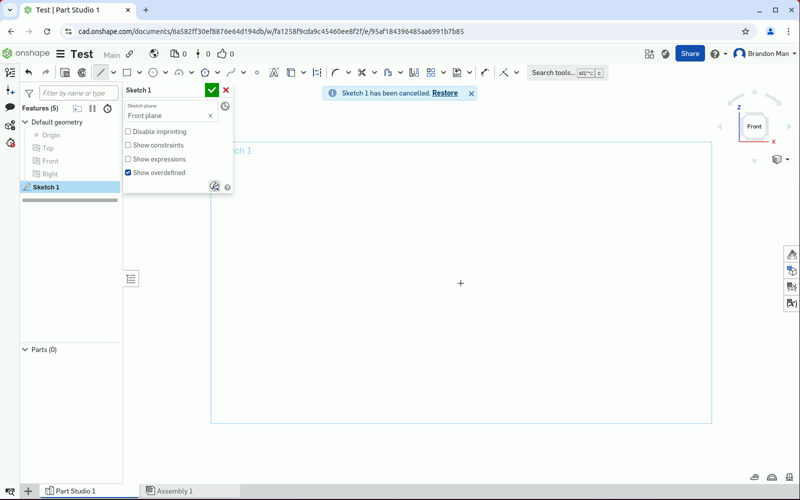
key_up(shift)
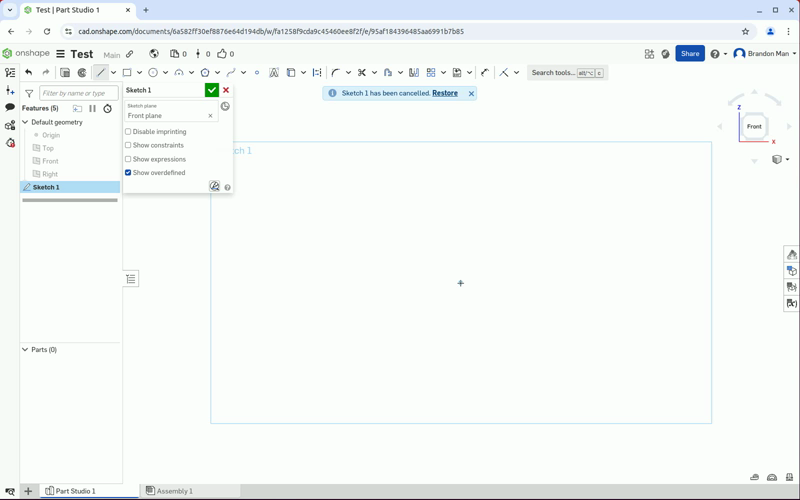
key_down(shift)
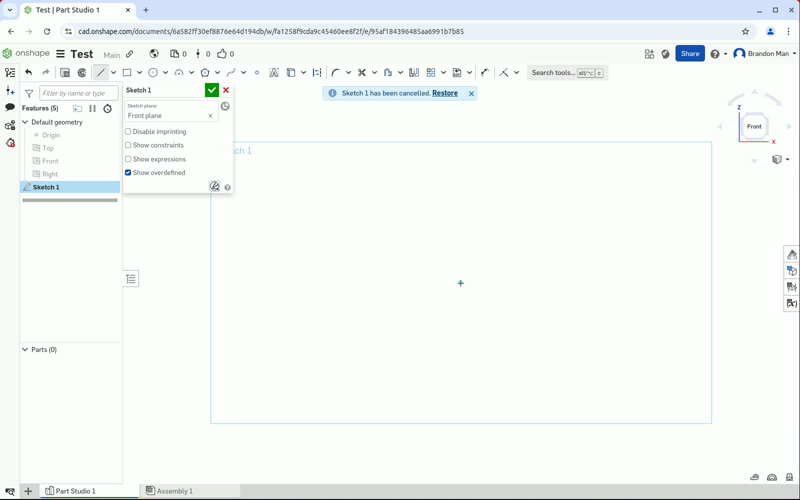
mouse_move(573, 282)
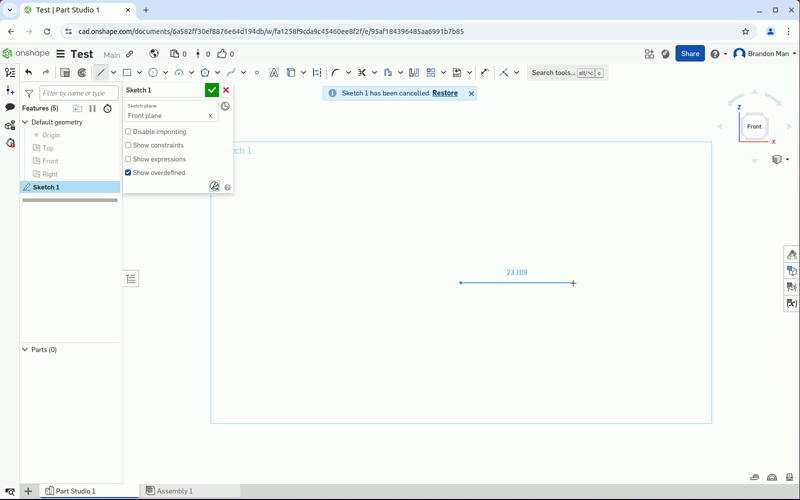
click(573, 282)
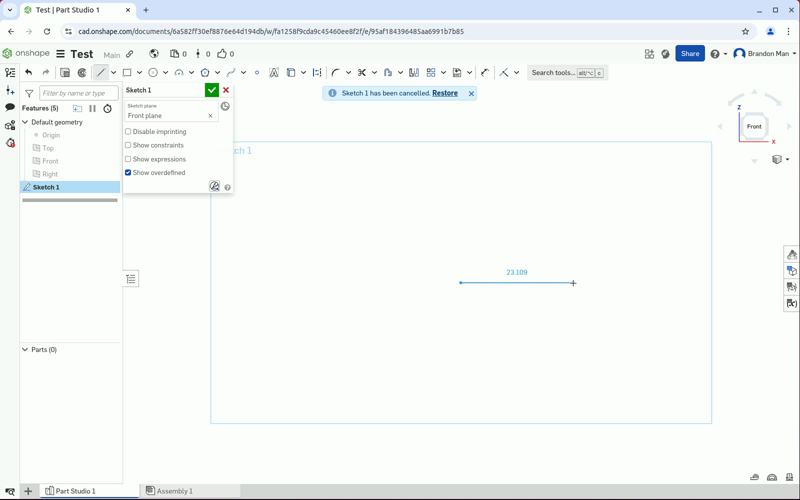
key_up(shift)
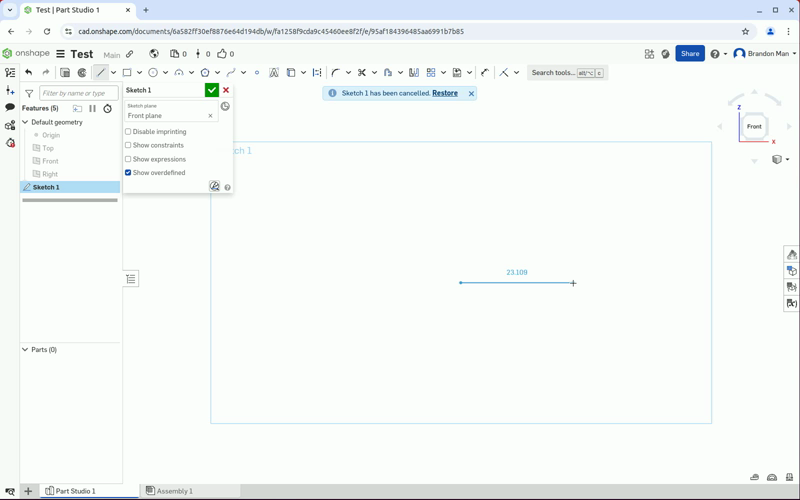
key_down(shift)
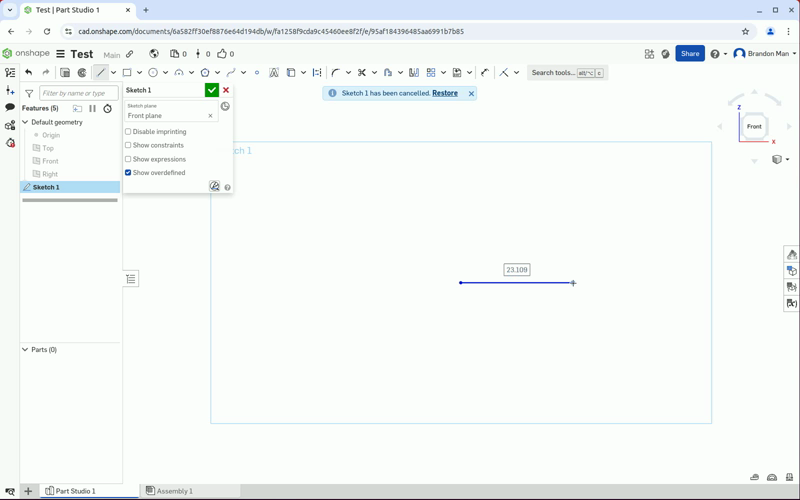
mouse_move(573, 208)
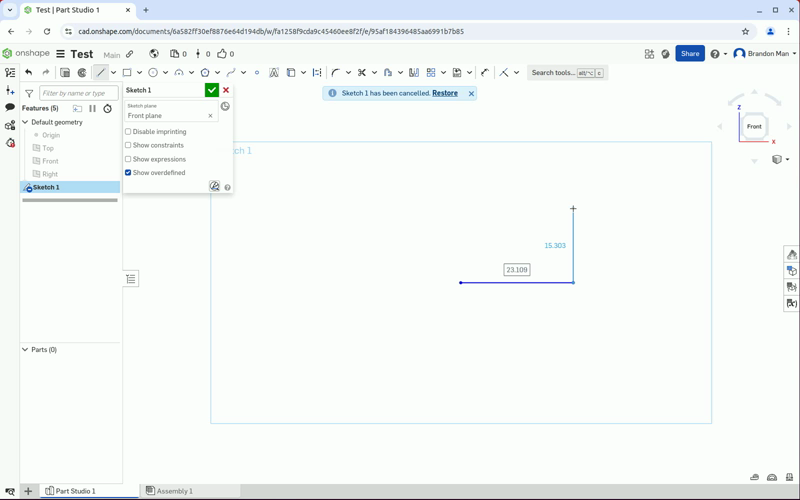
click(573, 208)
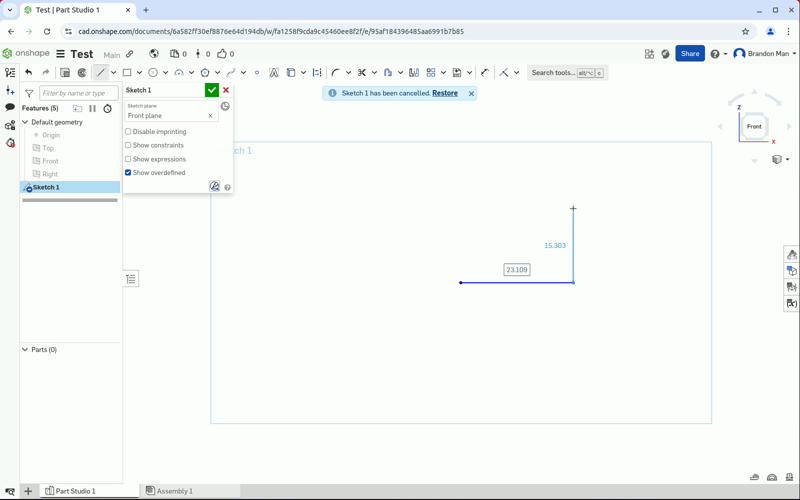
key_up(shift)
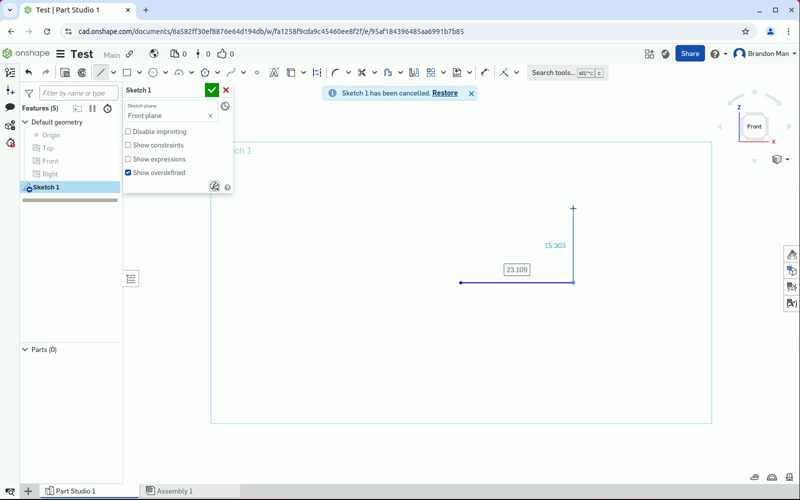
key_down(shift)
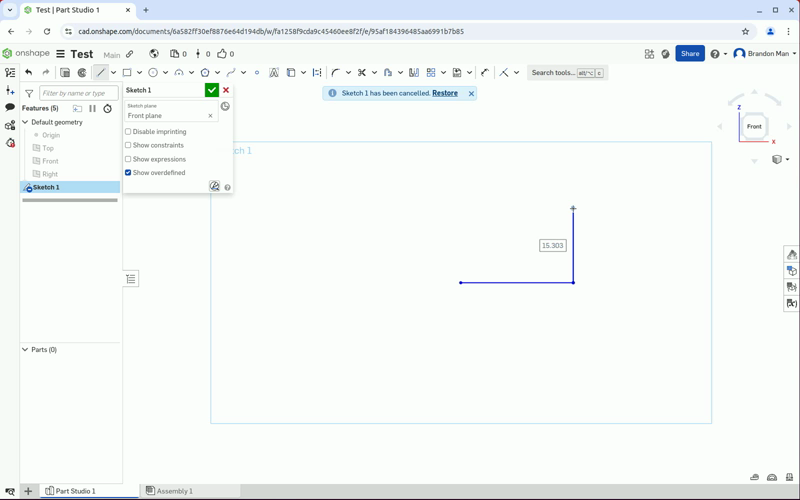
mouse_move(460, 208)
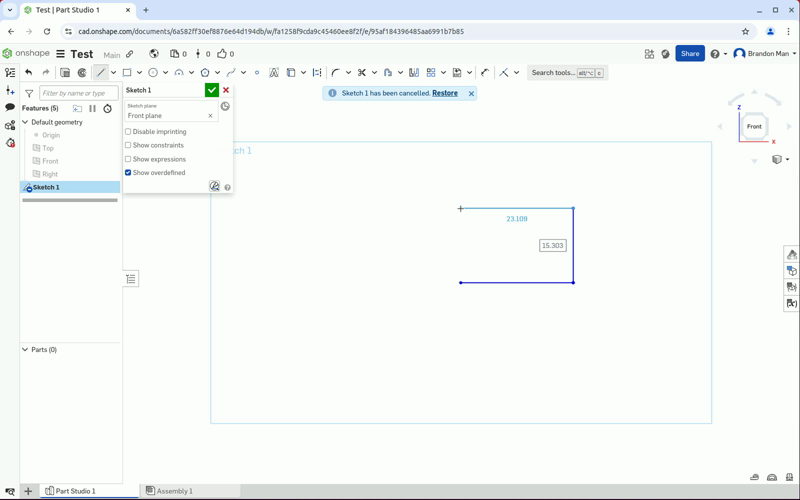
click(460, 208)
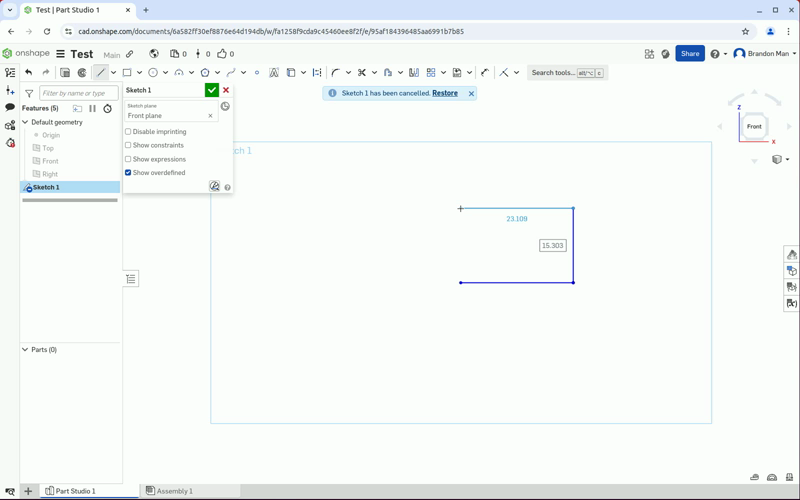
key_up(shift)
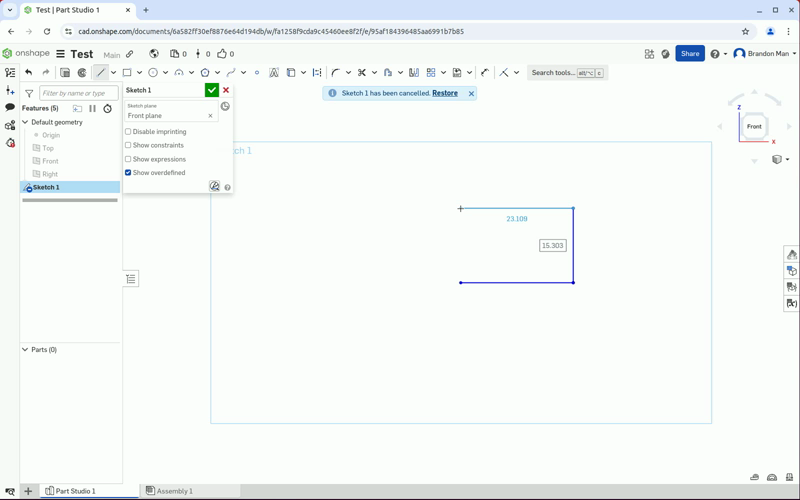
key_down(shift)
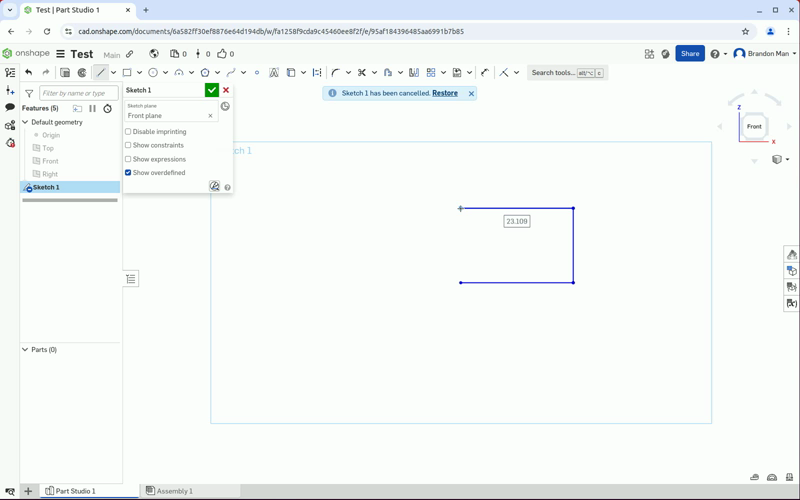
mouse_move(460, 282)
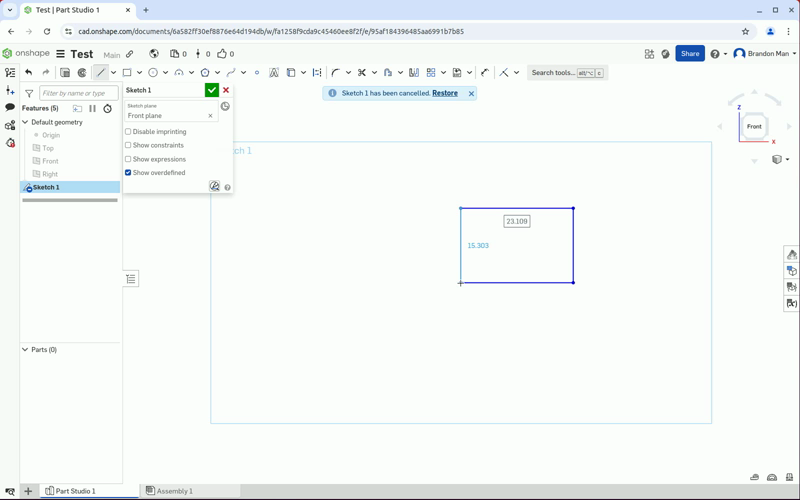
key_up(shift)
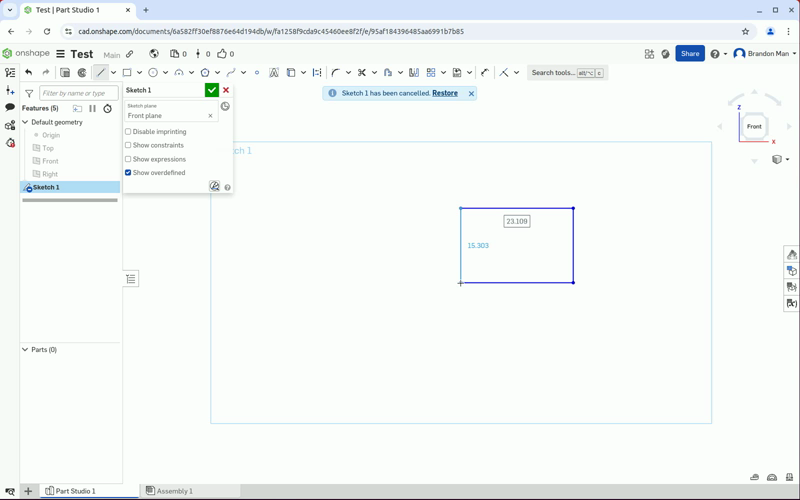
click(460, 282)
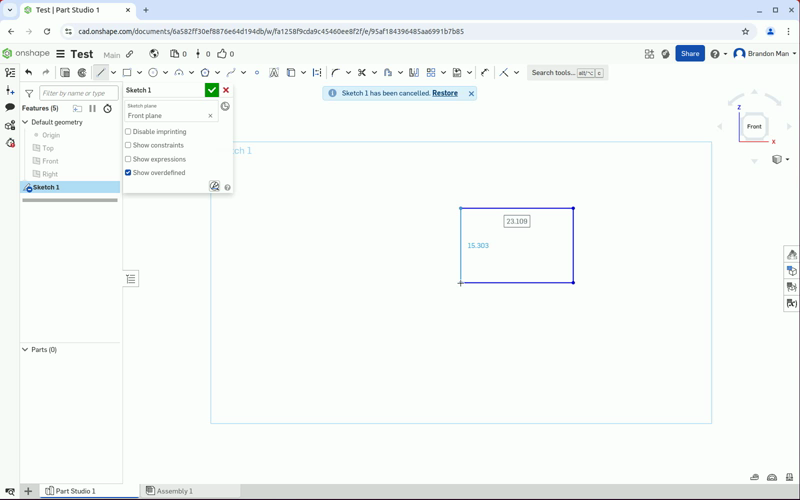
key(esc)
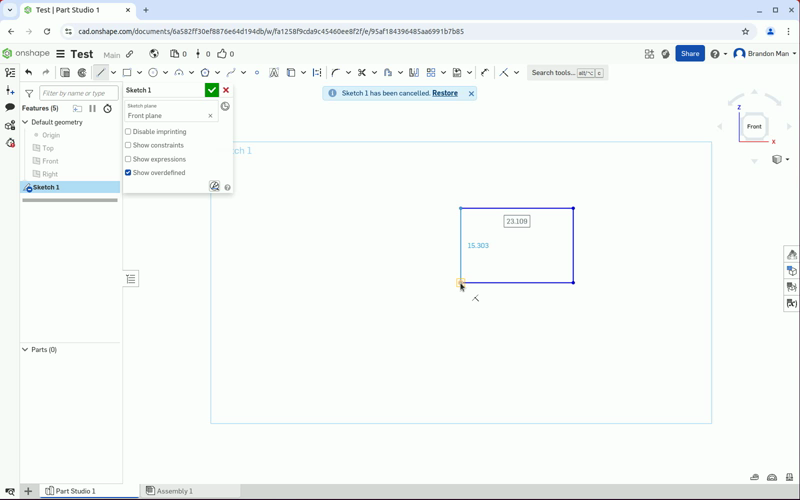
mouse_move(503, 266)
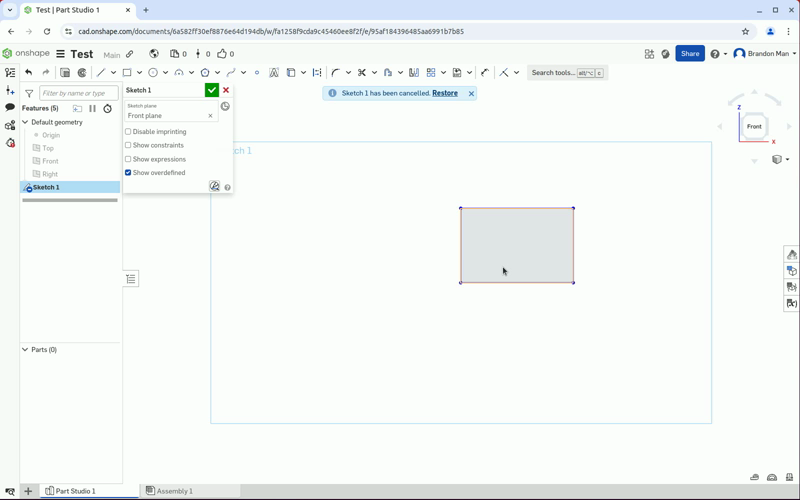
click(503, 266)
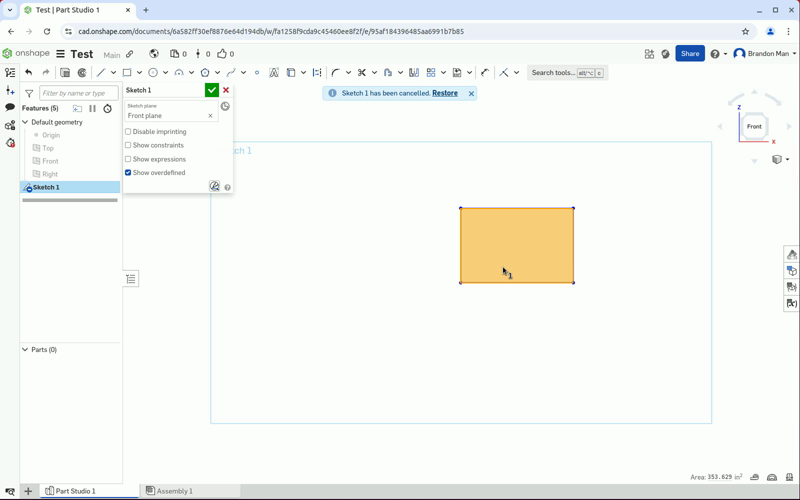
mouse_move(73, 352)
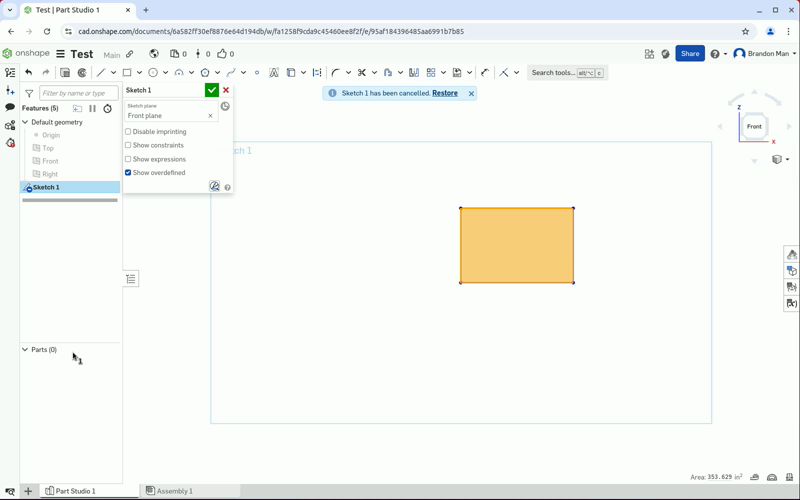
key(shift+y)
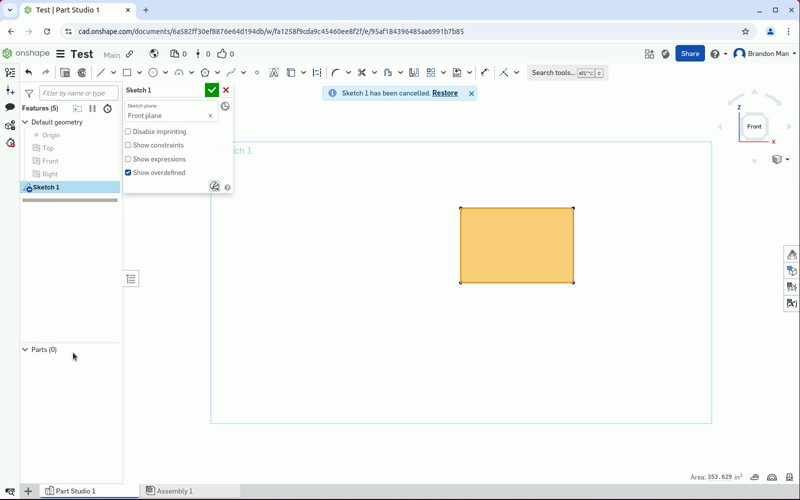
key(shift+e)
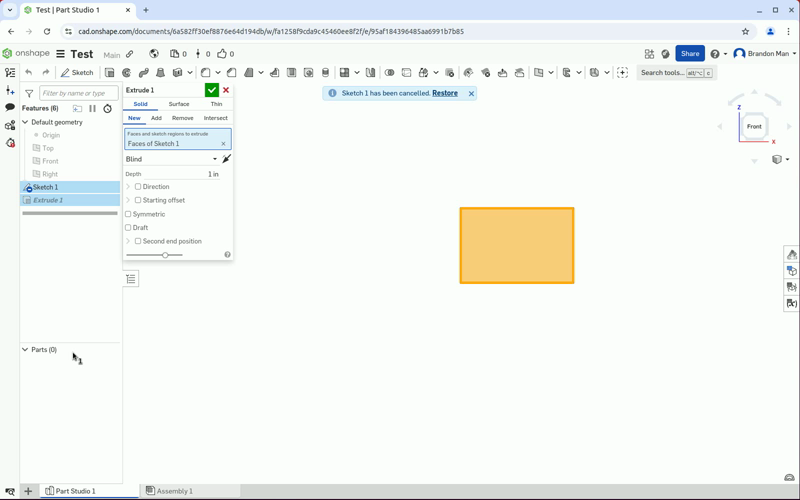
mouse_move(143, 106)
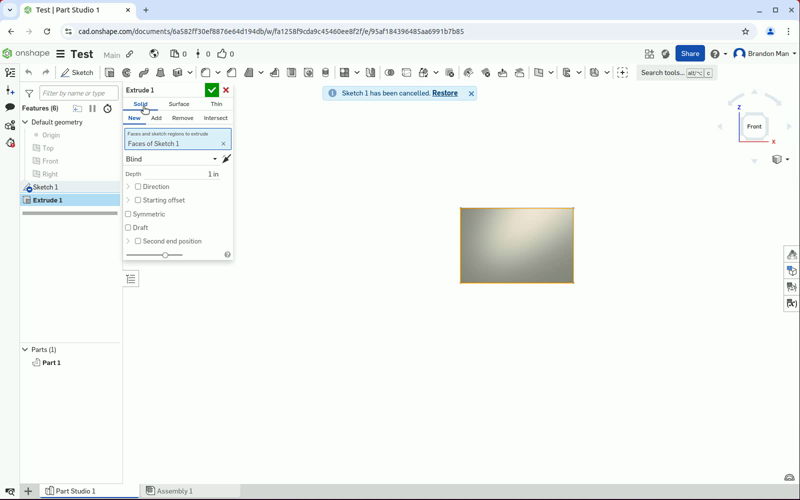
click(143, 106)
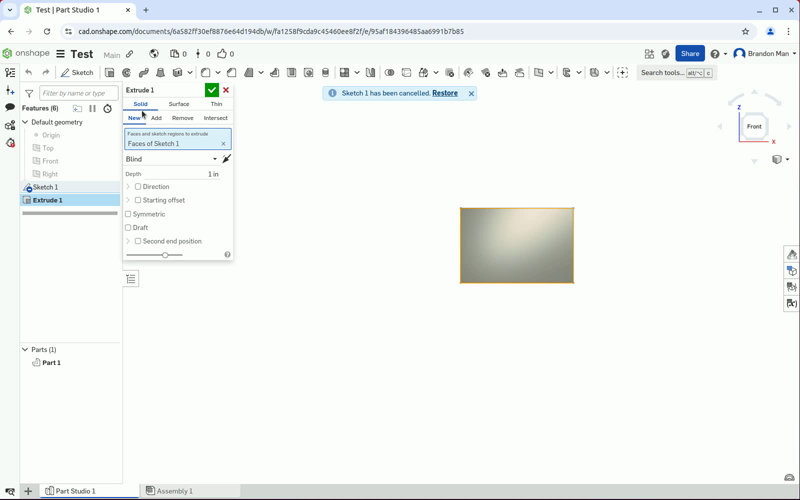
mouse_move(137, 120)
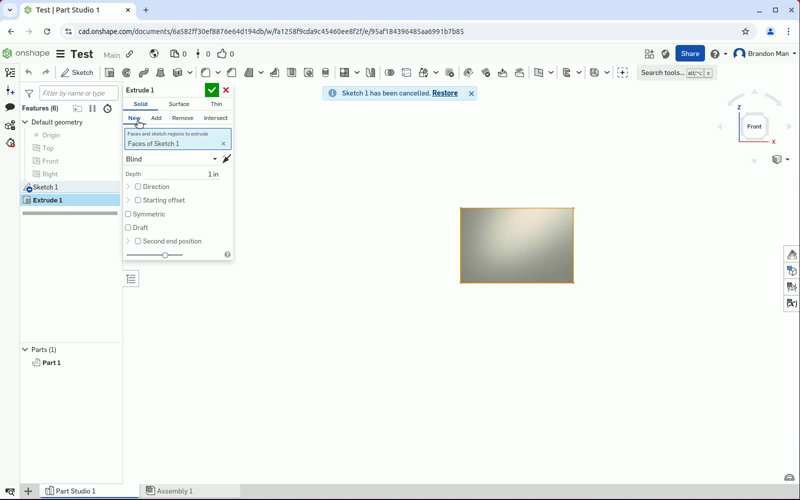
click(137, 120)
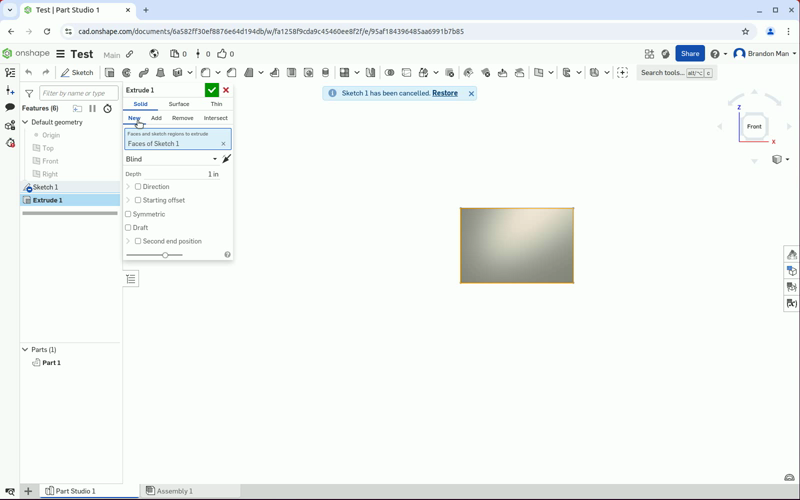
key(tab, 4)
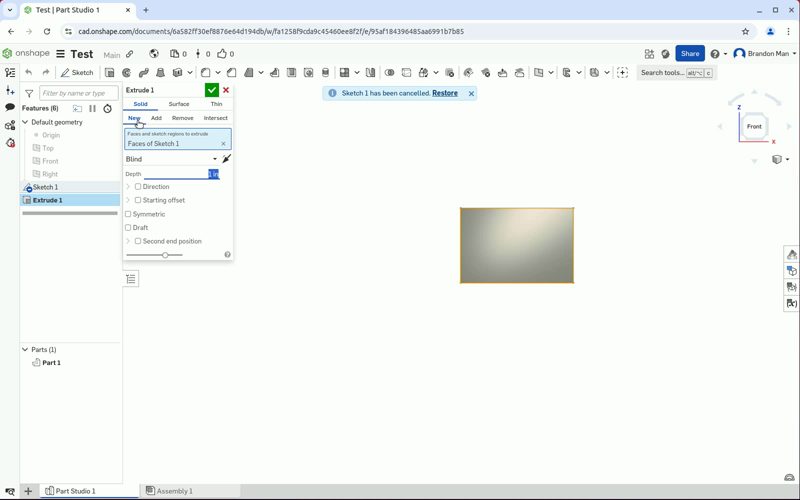
text(15.405)
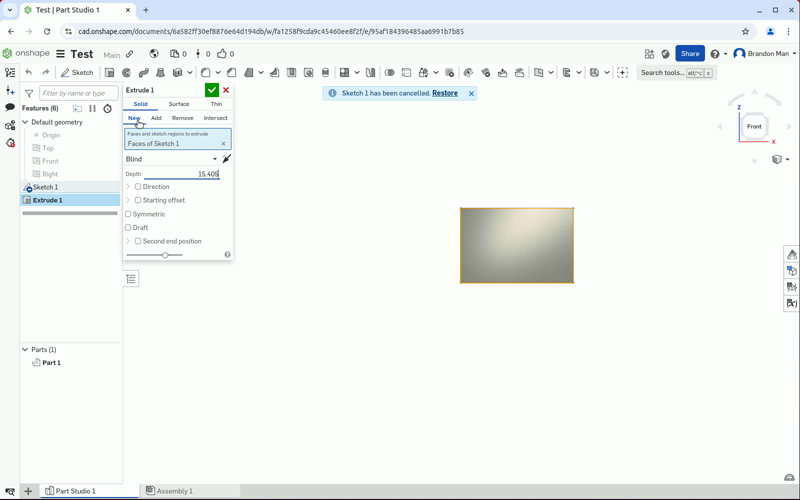
key(enter)
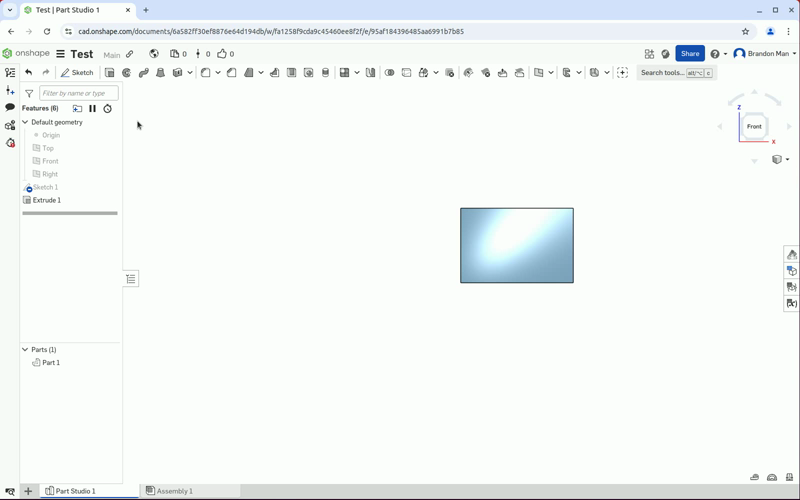
key(shift+h)
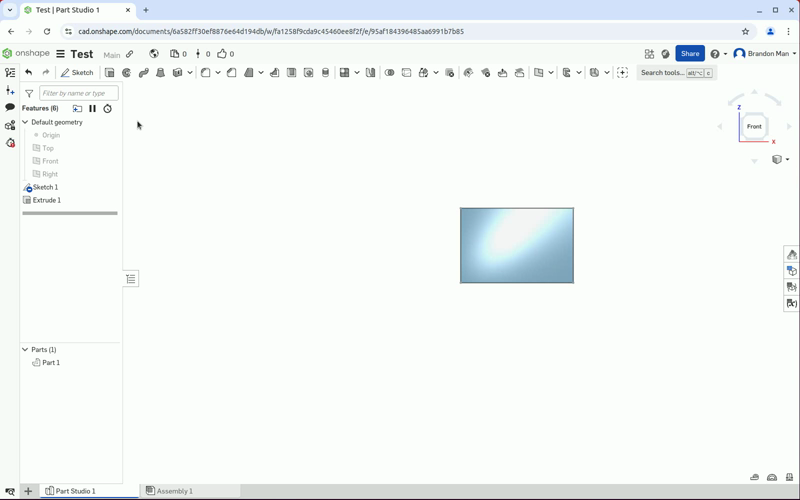
key(shift+h)
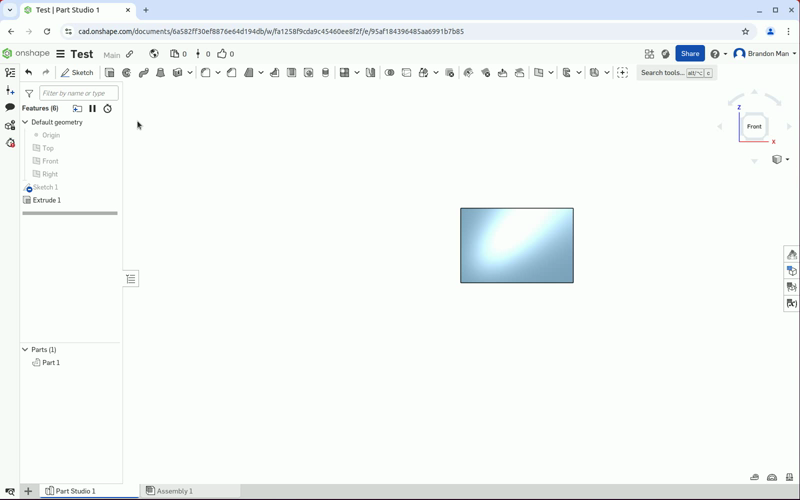
mouse_move(73, 189)
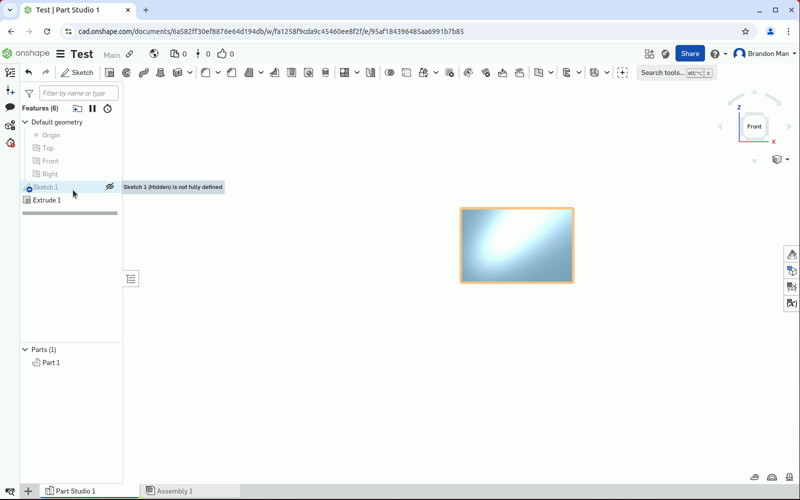
click(73, 189)
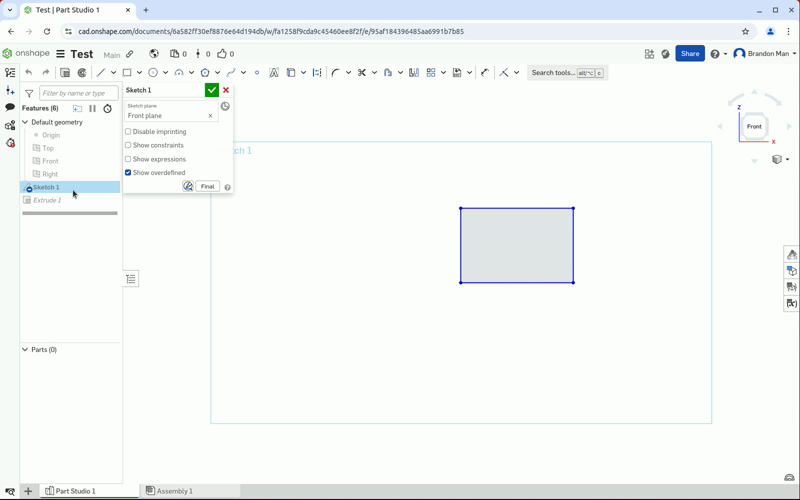
mouse_move(229, 92)
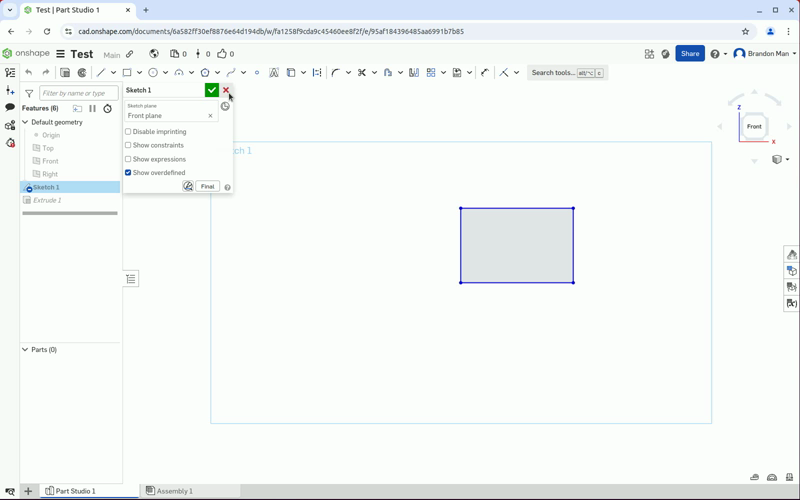
click(229, 92)
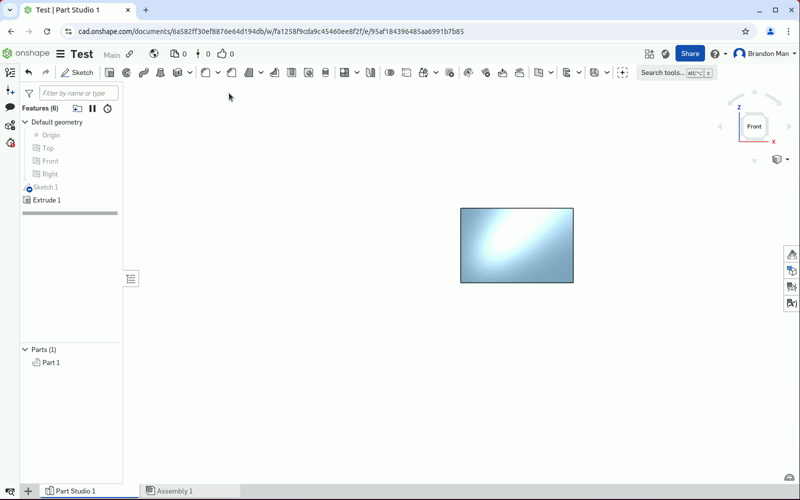
mouse_move(73, 352)
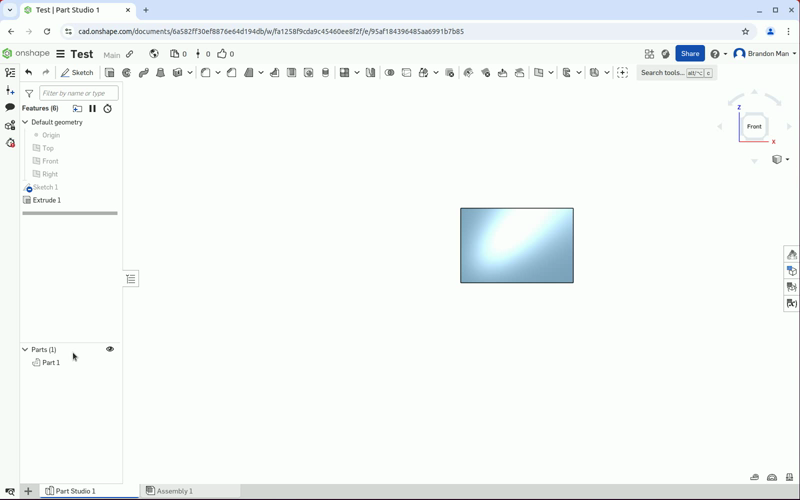
key(y)
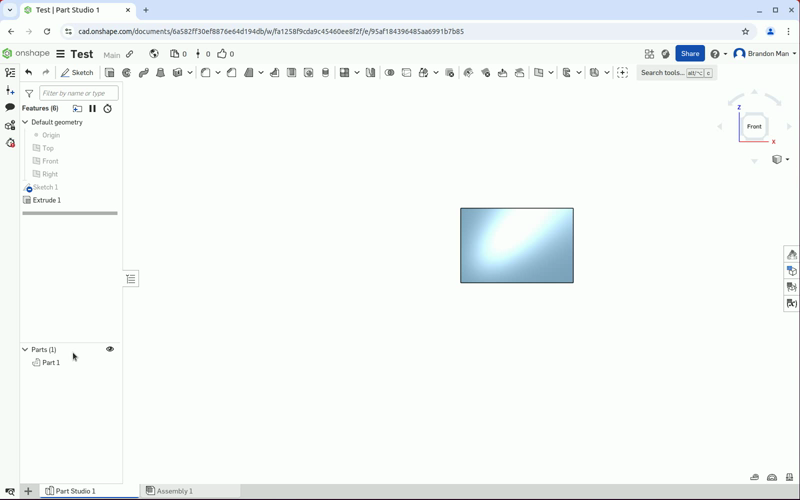
key(shift+p)
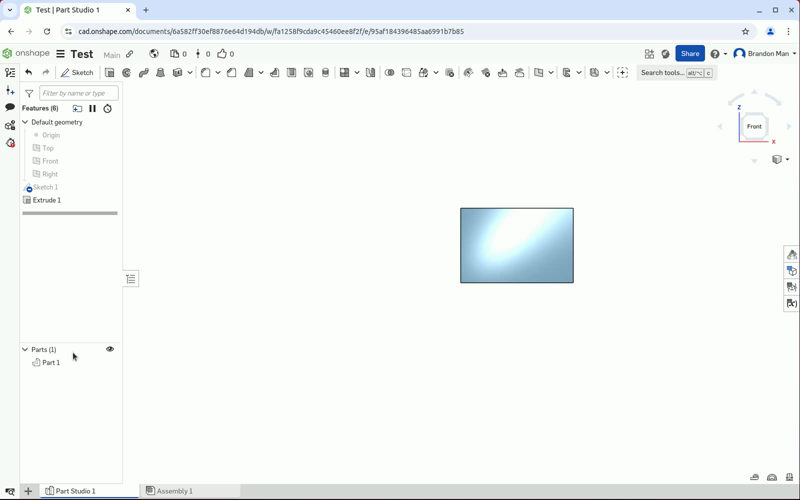
key(space)
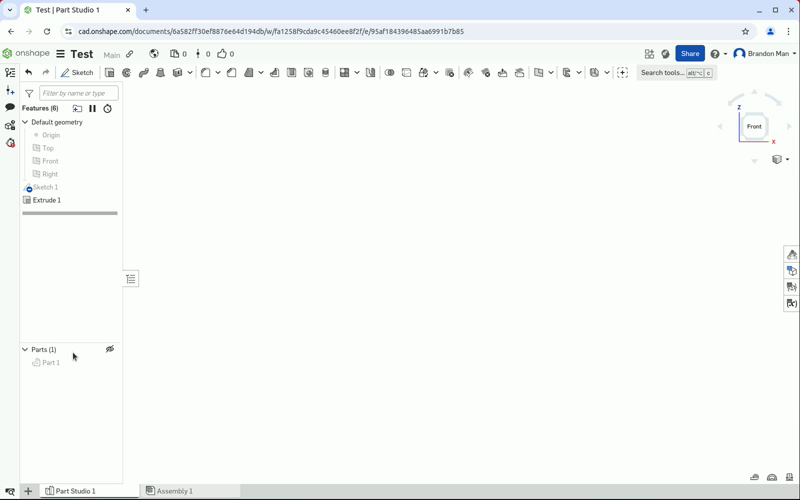
key_down(shift)
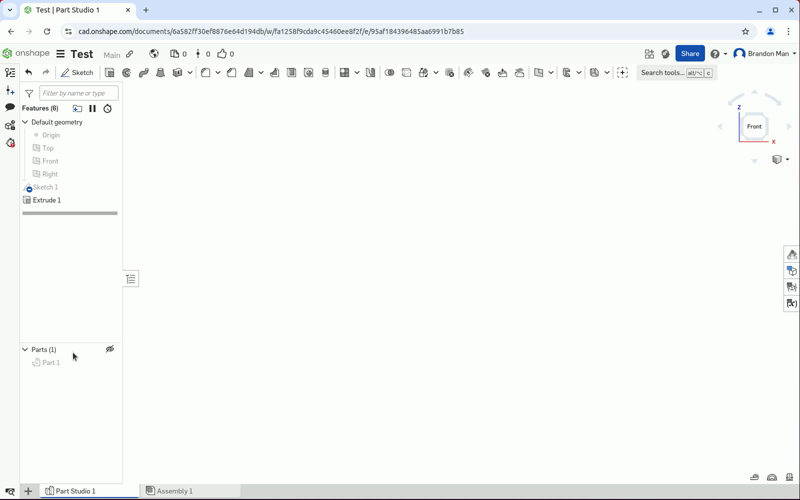
key(left)
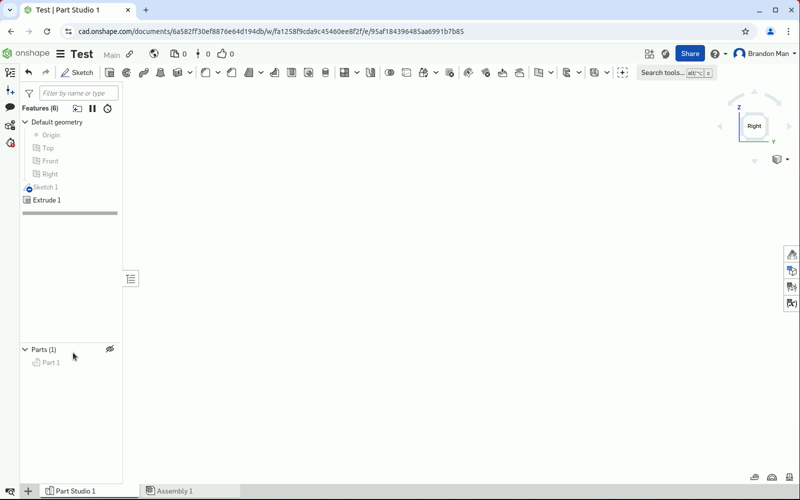
key_up(shift)
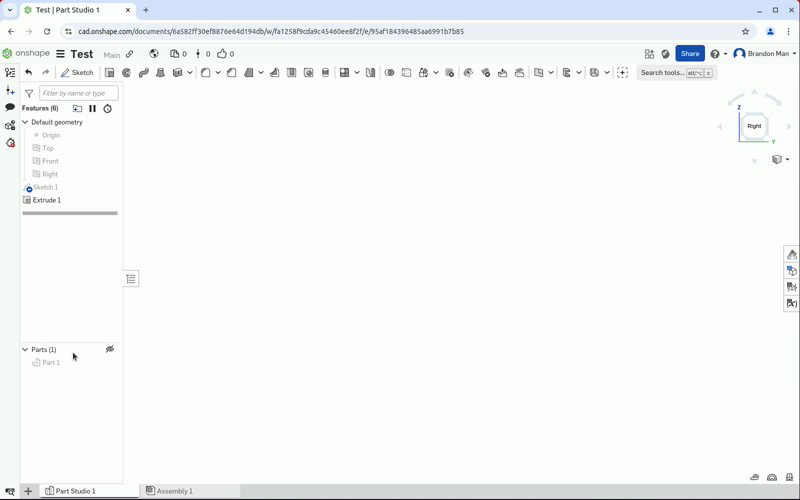
mouse_move(73, 352)
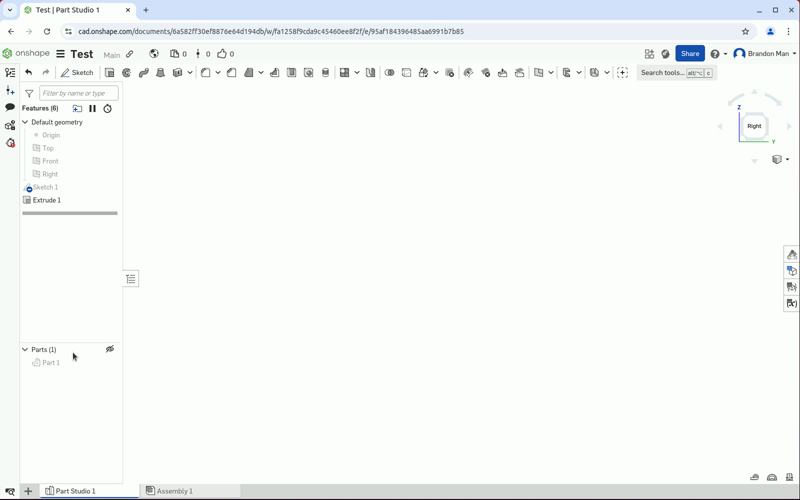
key(shift+y)
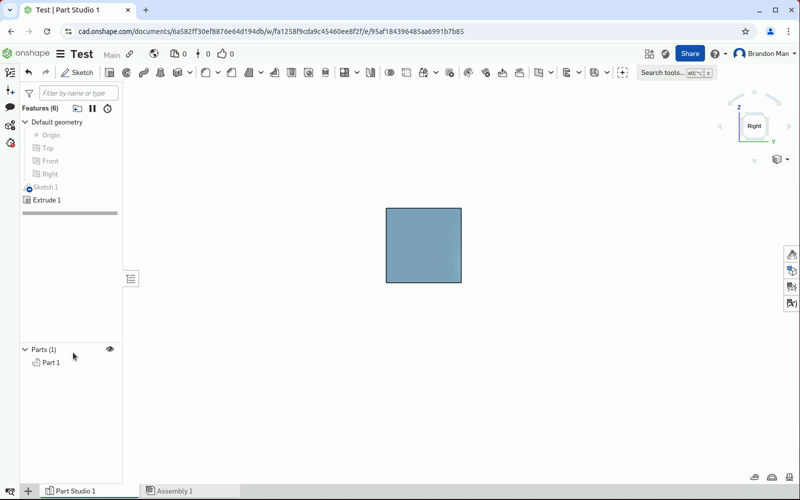
mouse_move(541, 75)
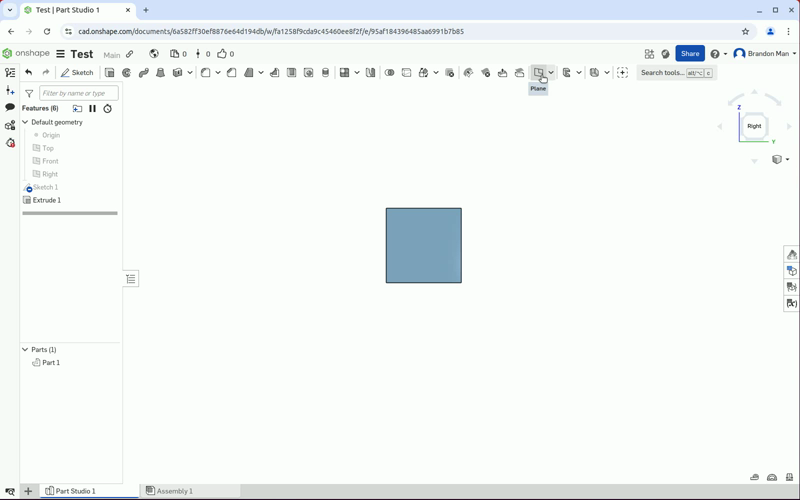
click(541, 75)
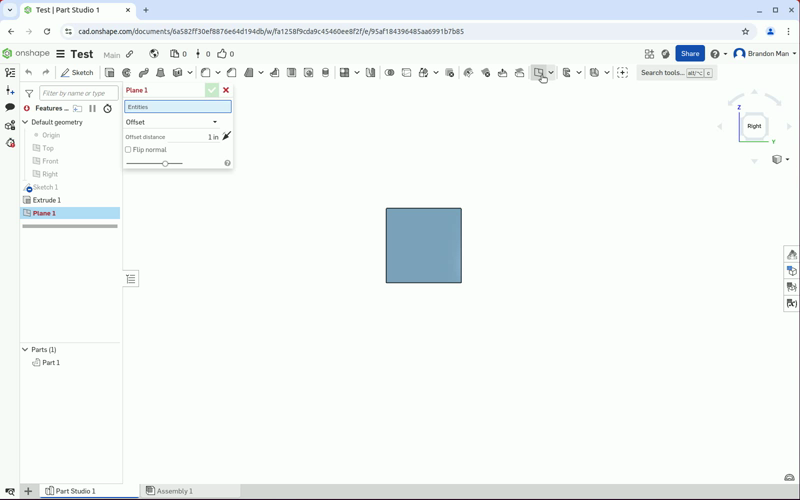
mouse_move(73, 176)
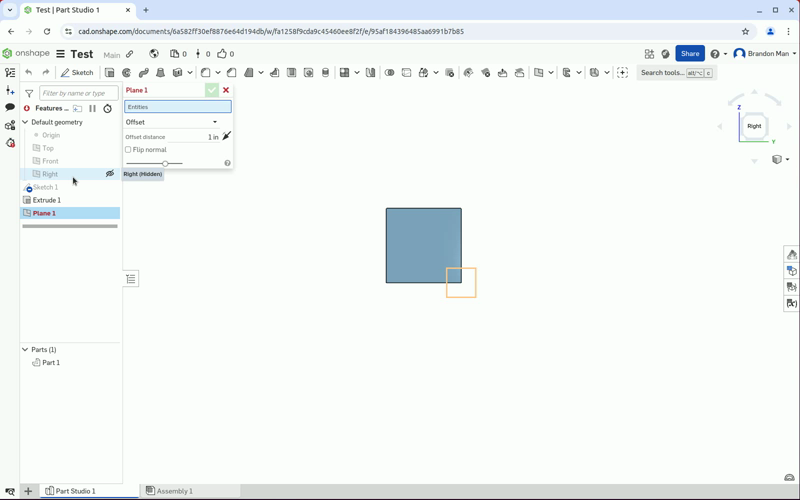
click(73, 176)
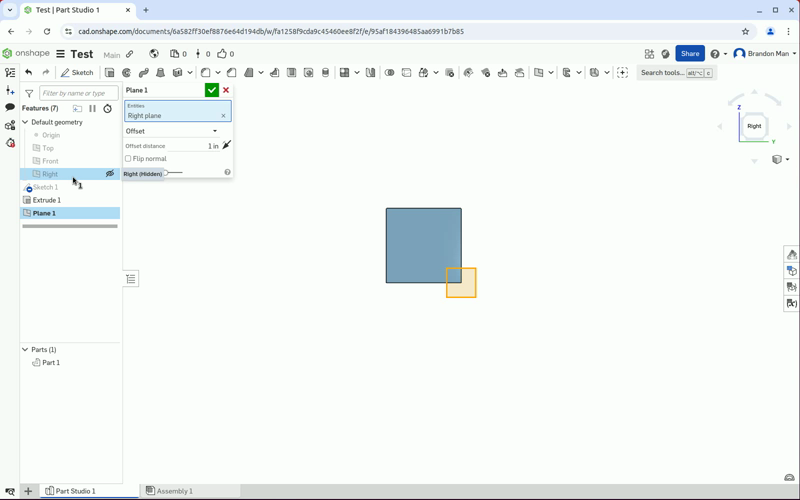
key(tab, 2)
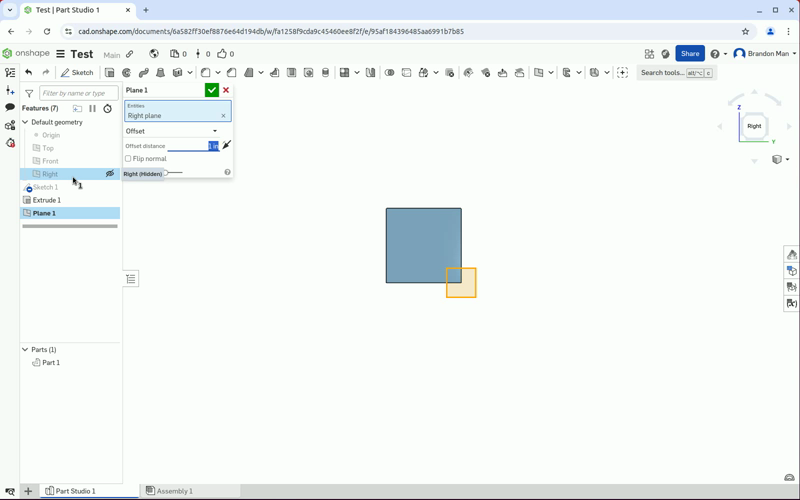
text(23.108)
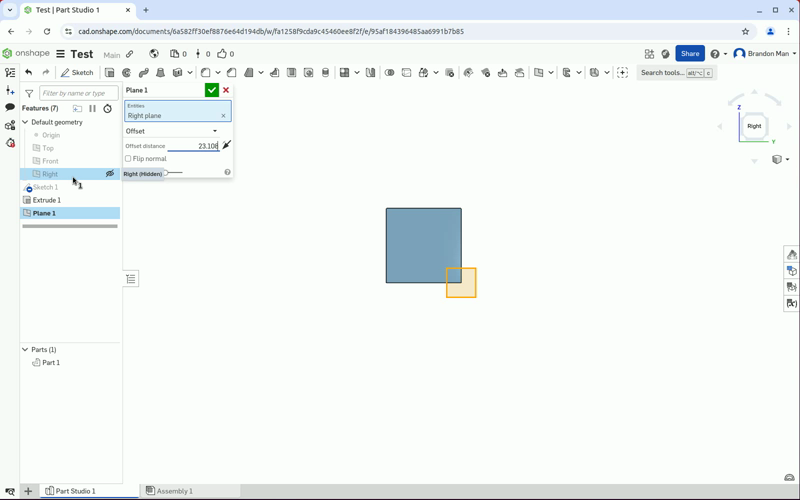
key(enter, 2)
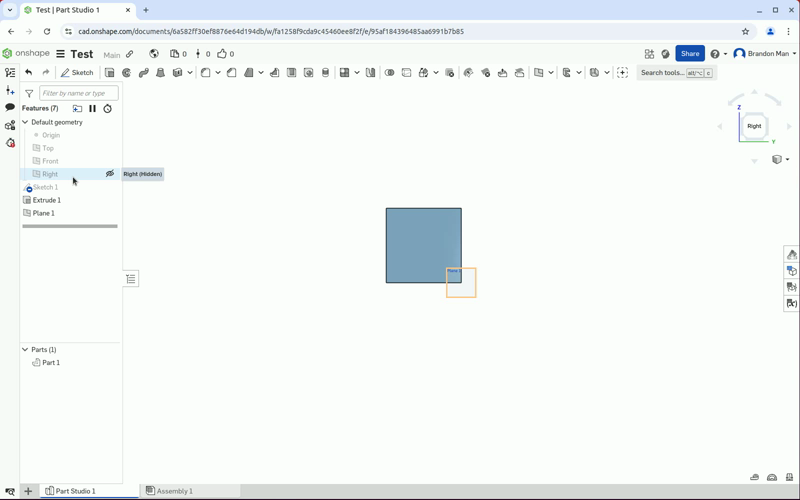
key(shift+s)
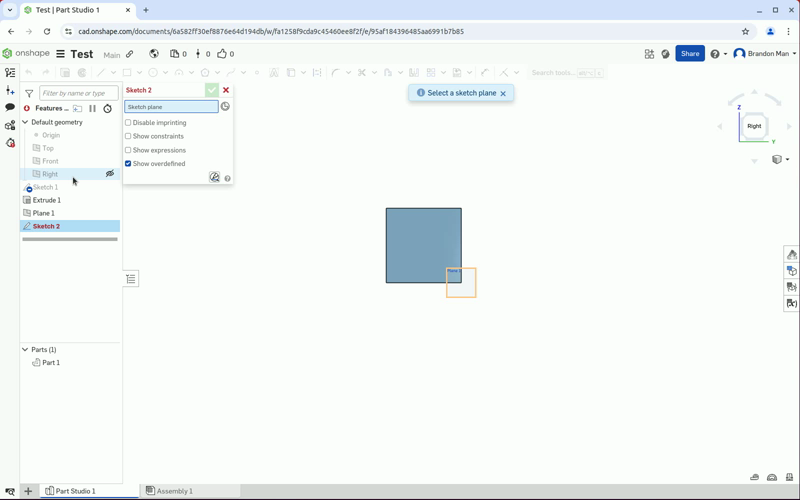
mouse_move(73, 215)
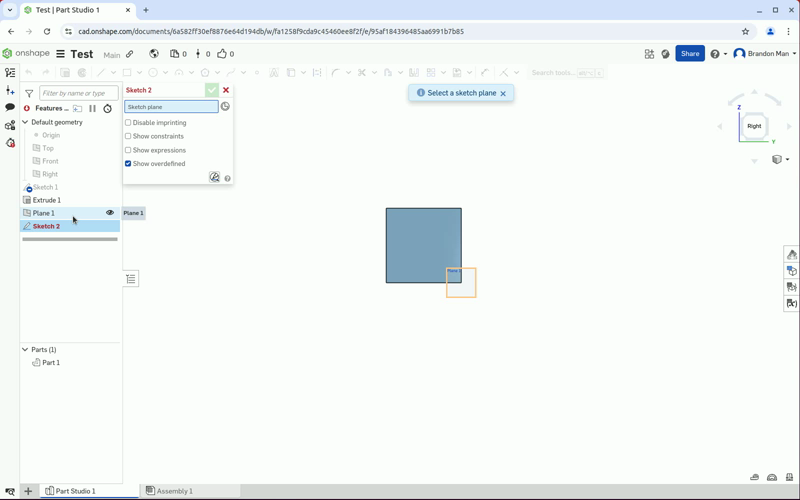
click(73, 215)
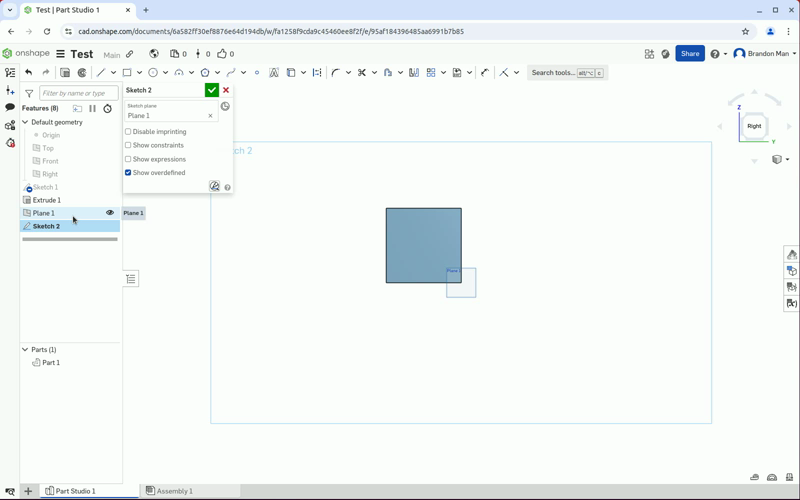
mouse_move(73, 352)
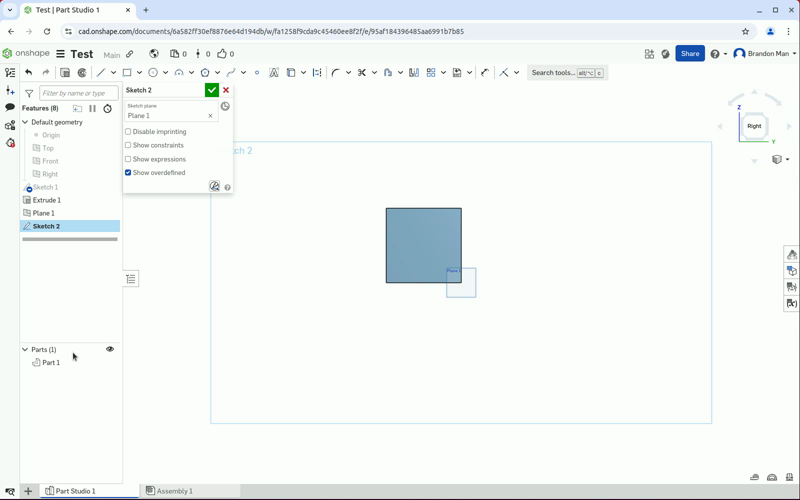
key(y)
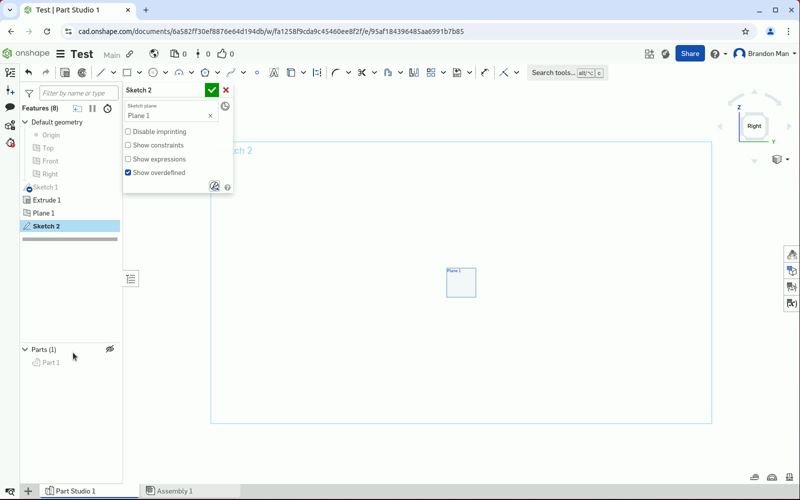
key(l)
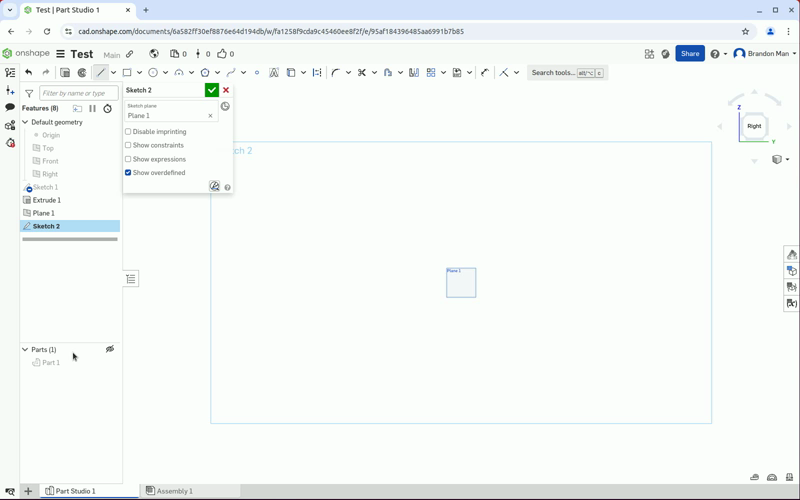
key_down(shift)
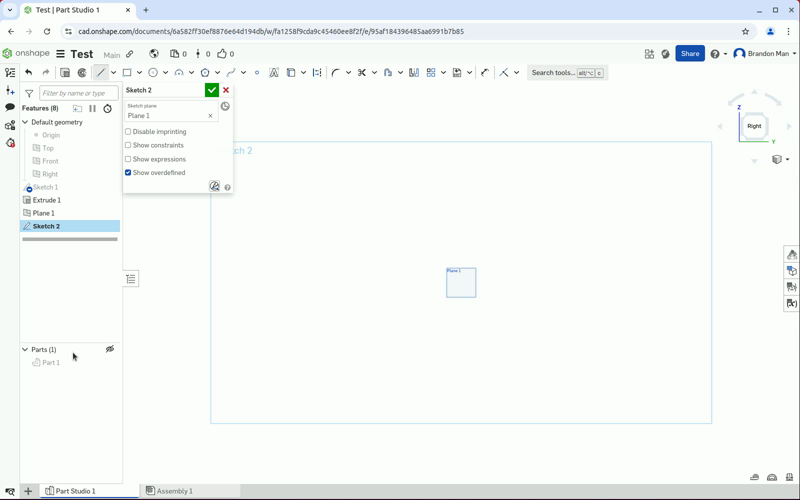
mouse_move(385, 264)
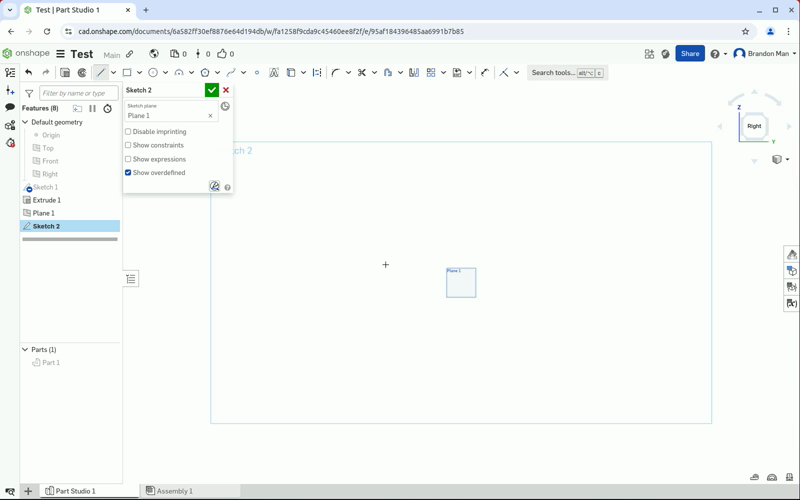
click(385, 264)
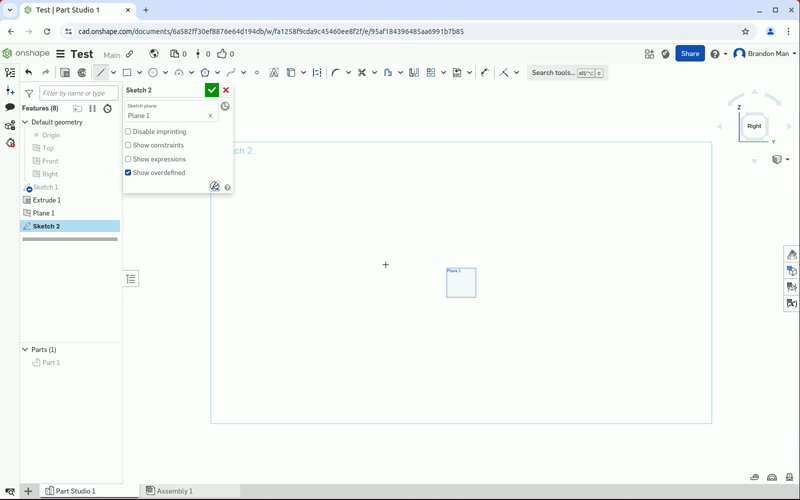
key_up(shift)
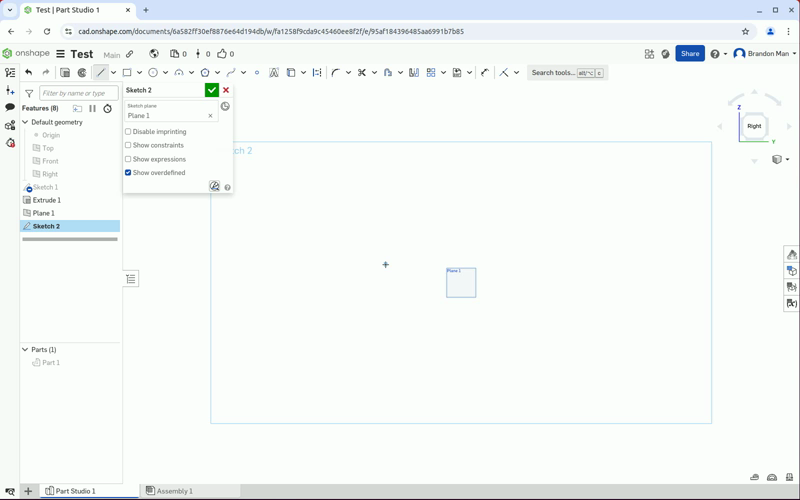
key_down(shift)
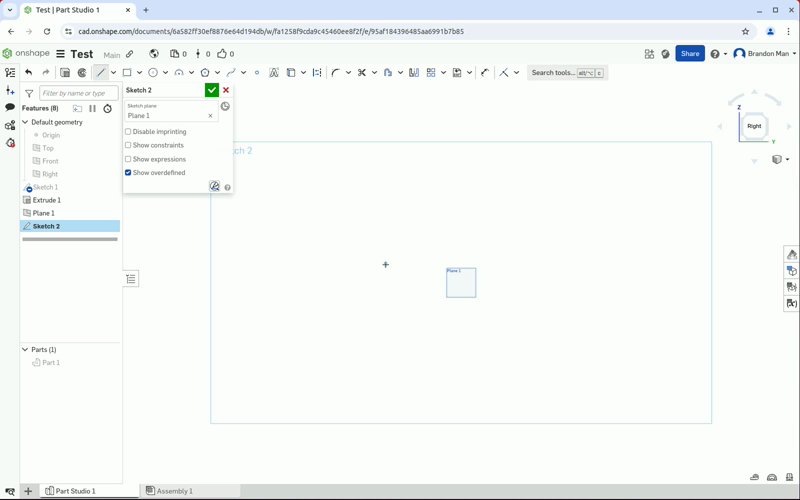
mouse_move(461, 226)
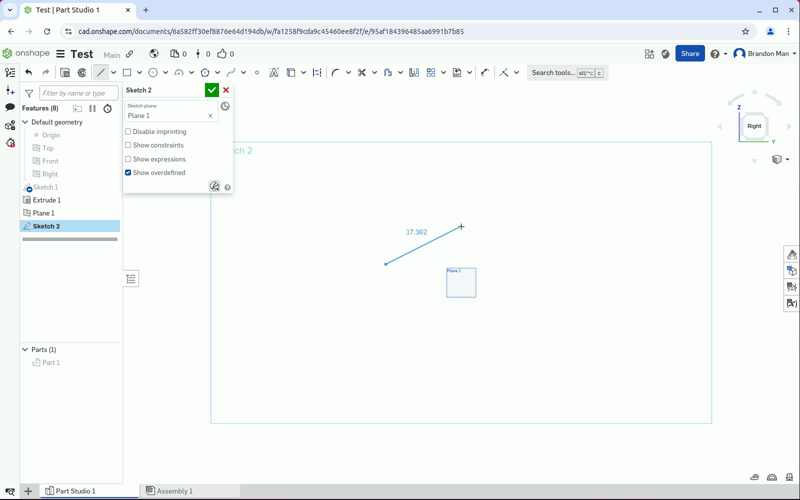
click(461, 226)
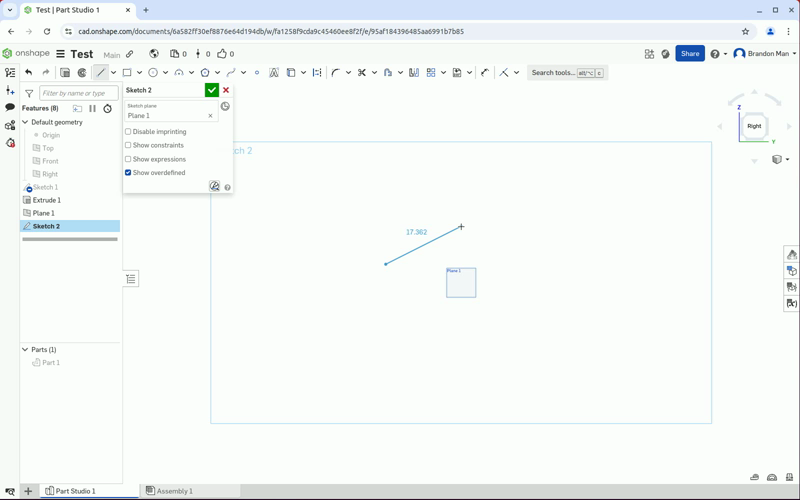
key_up(shift)
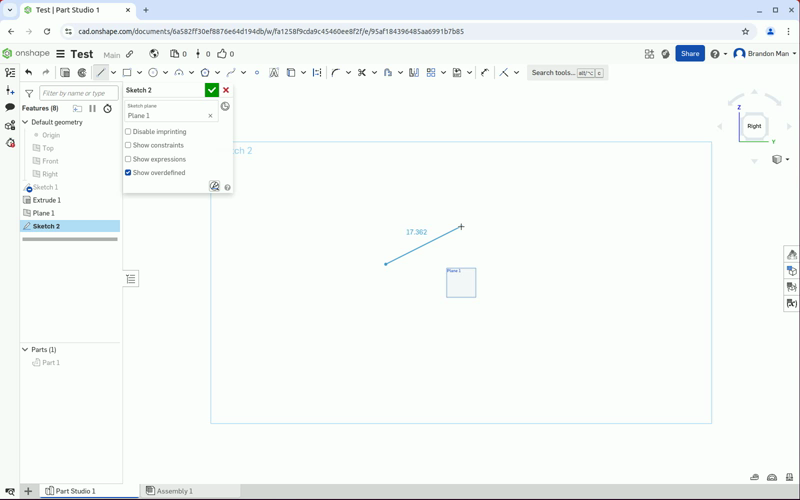
key_down(shift)
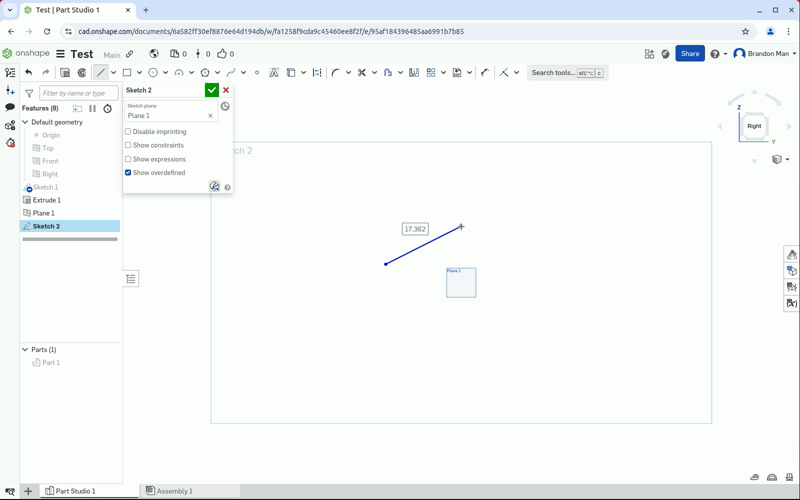
mouse_move(491, 226)
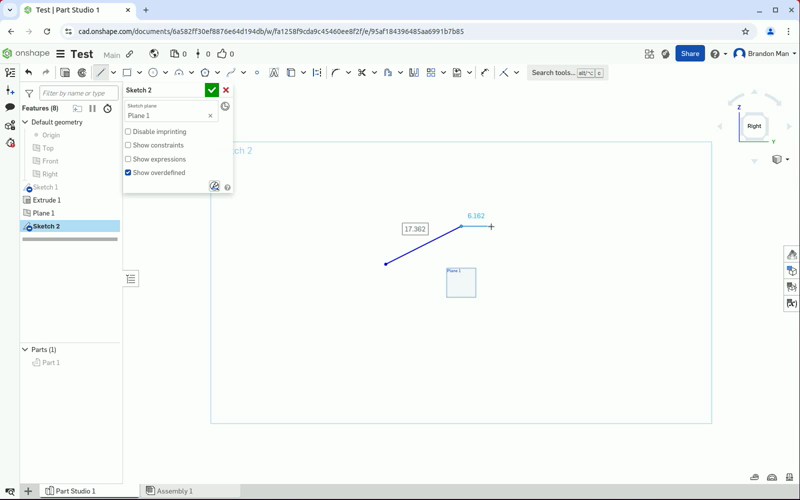
mouse_move(461, 207)
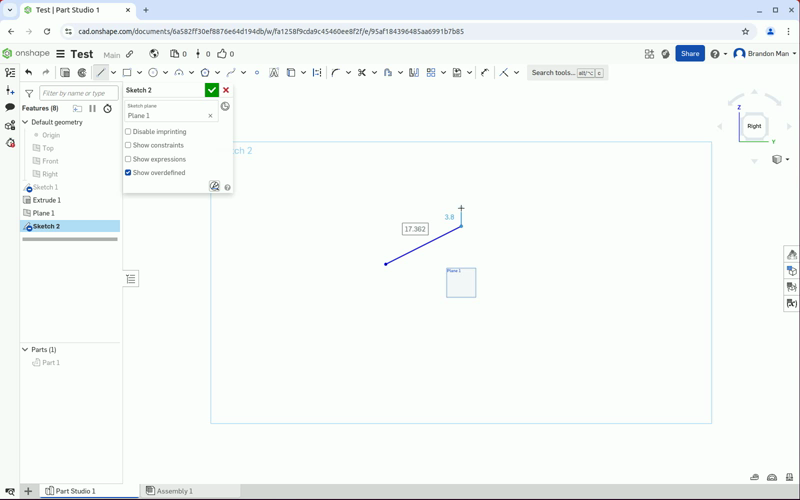
click(461, 207)
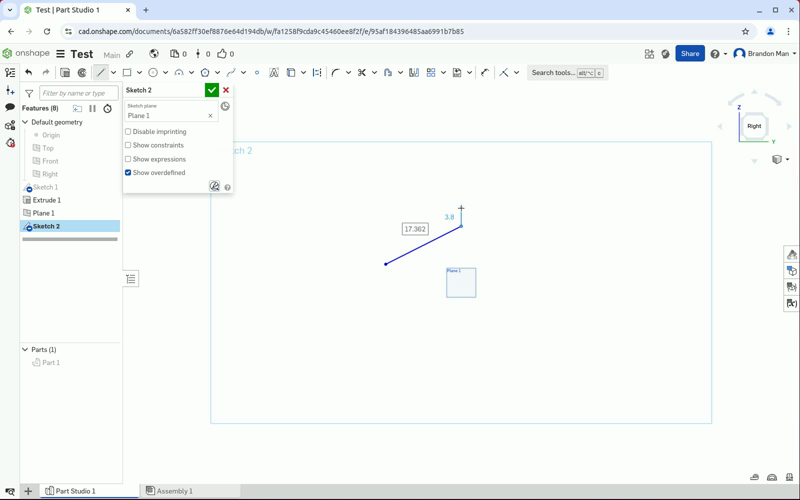
key_up(shift)
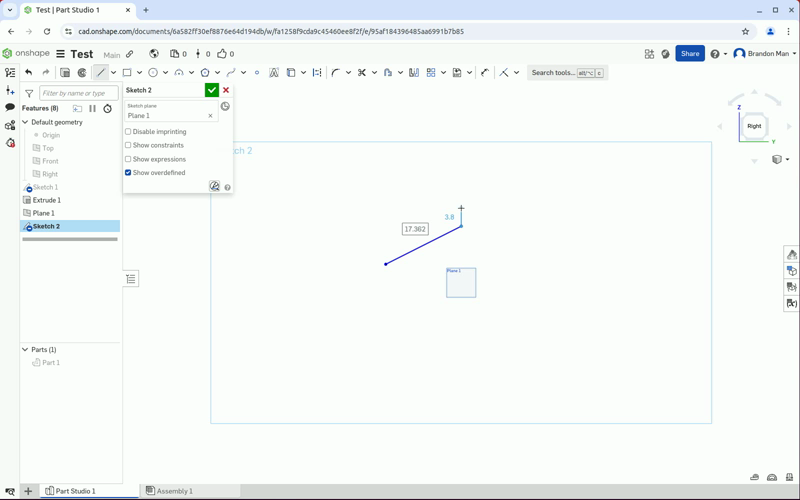
key_down(shift)
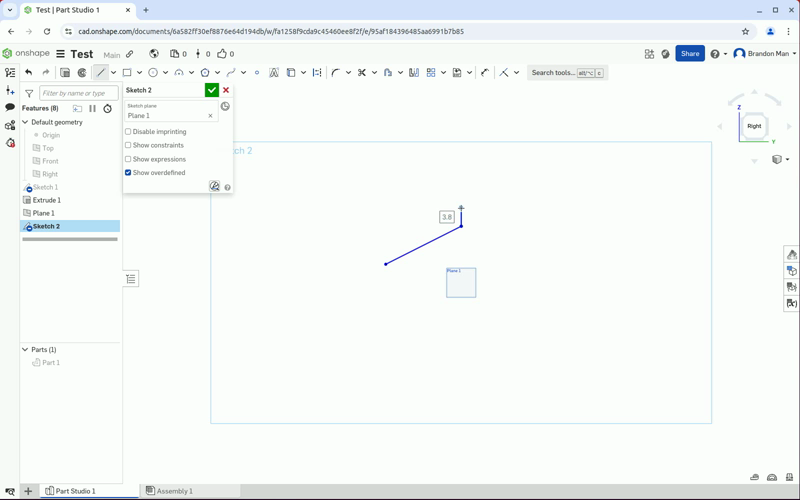
mouse_move(385, 207)
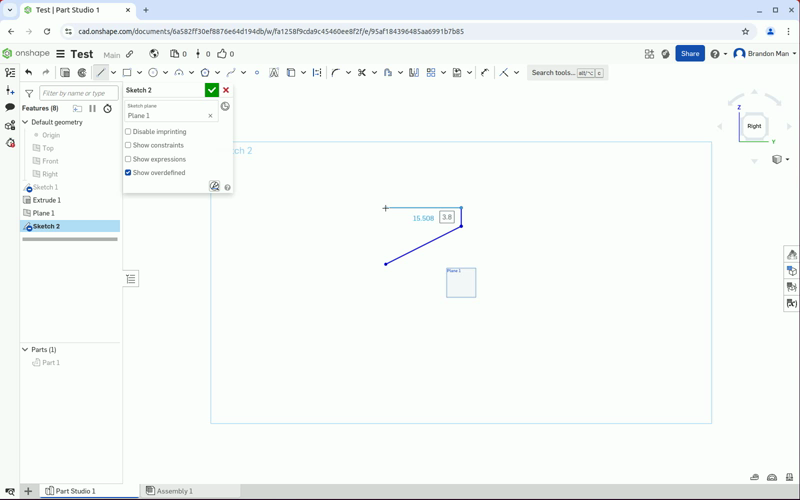
click(385, 207)
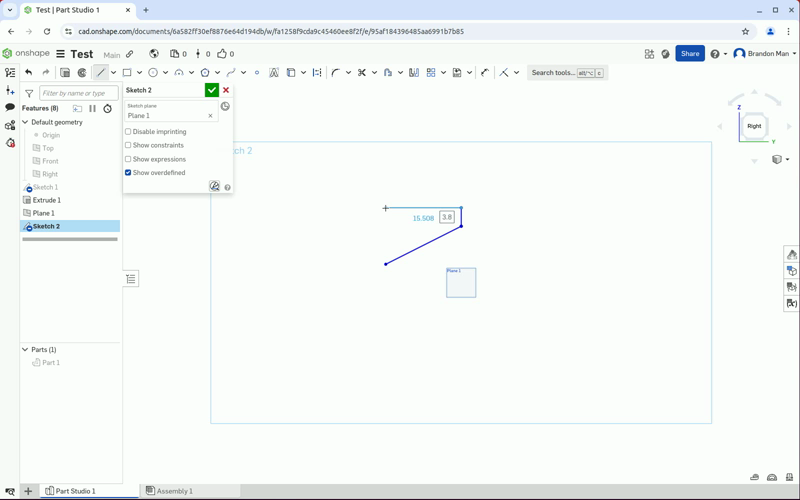
key_up(shift)
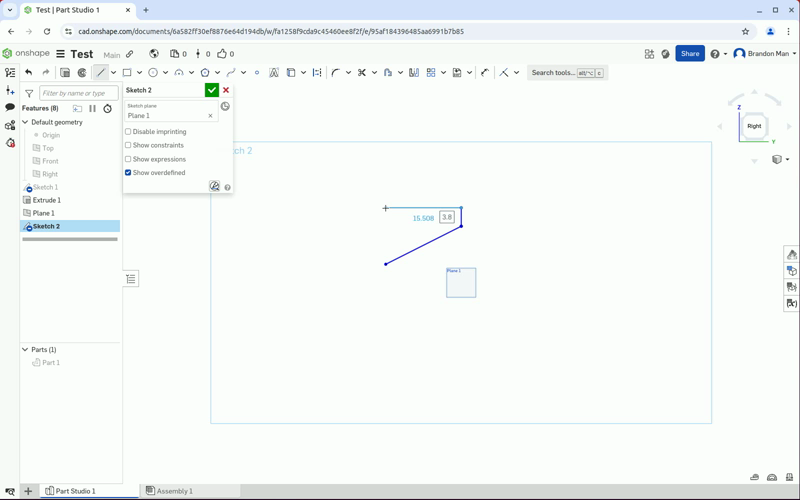
mouse_move(415, 207)
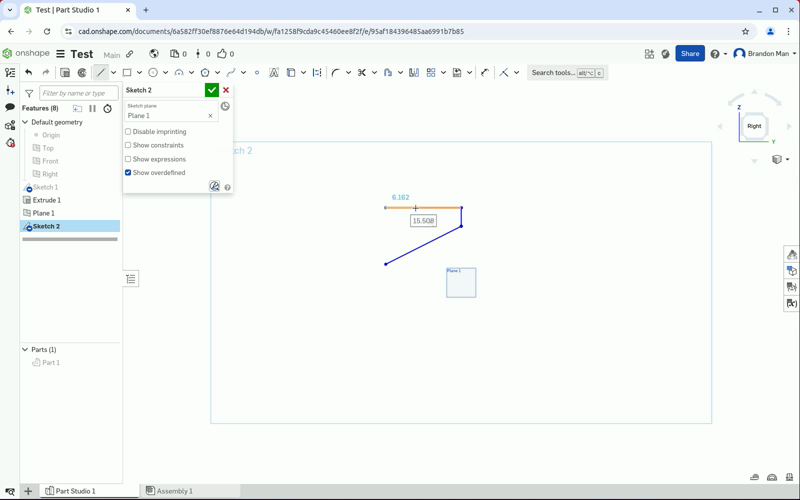
key_down(shift)
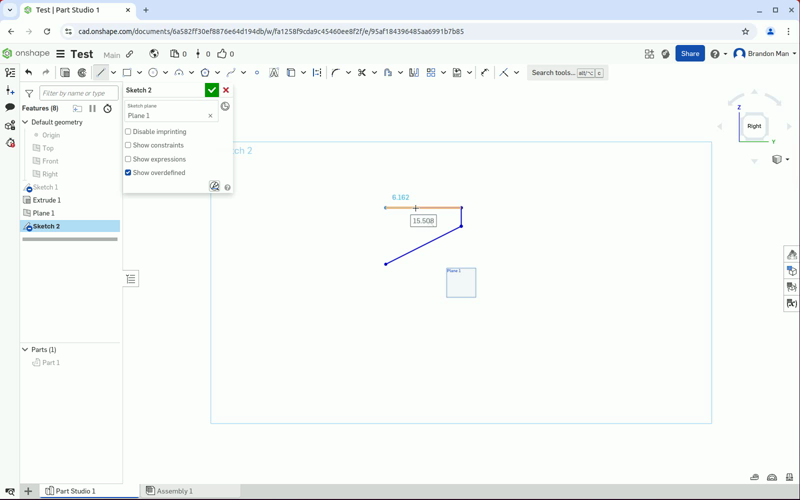
mouse_move(385, 264)
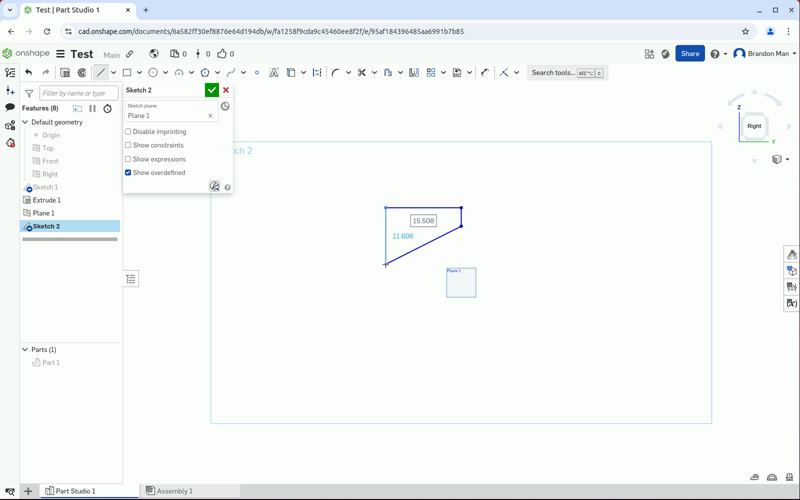
key_up(shift)
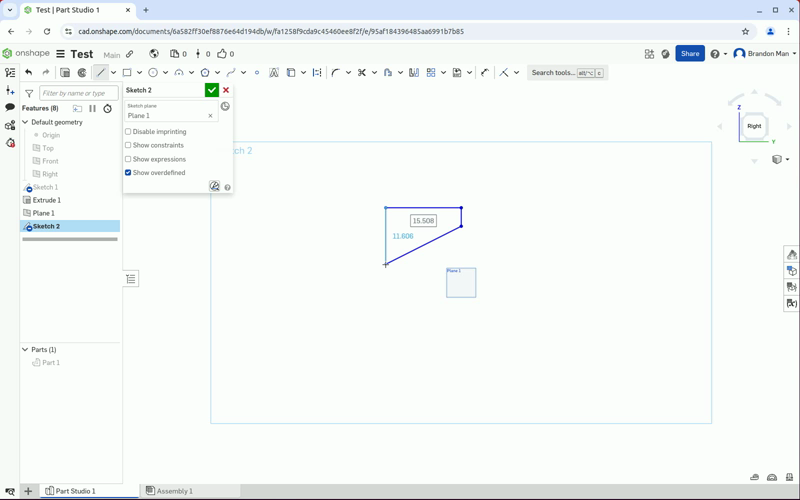
click(385, 264)
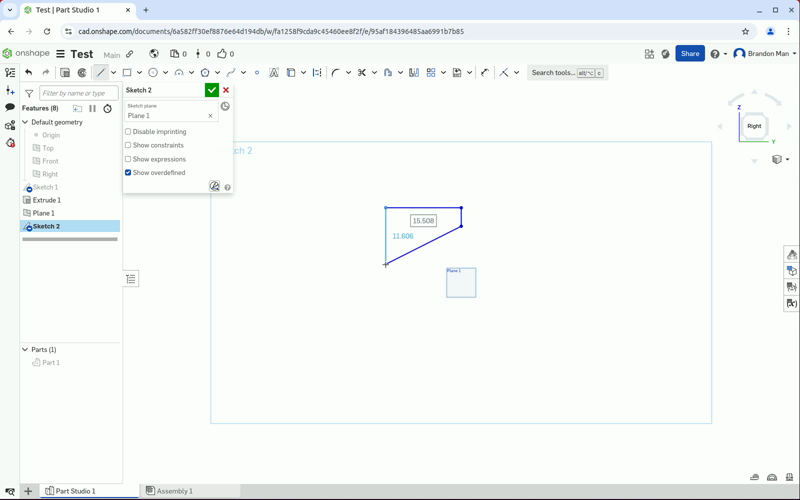
key(esc)
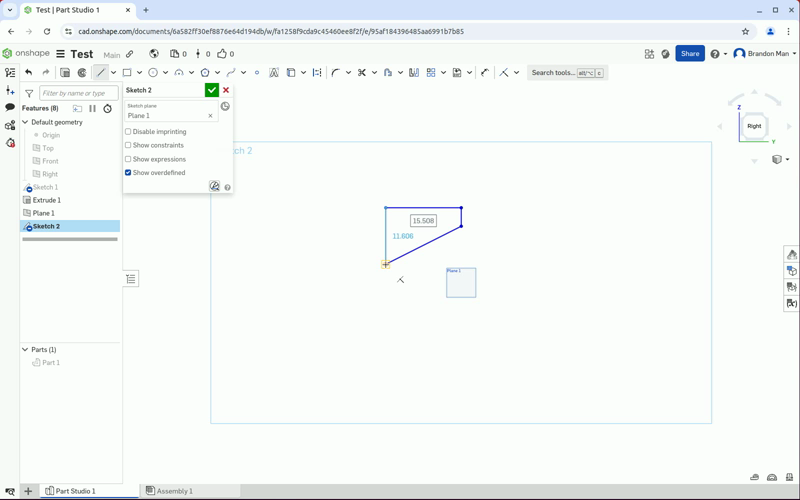
mouse_move(399, 253)
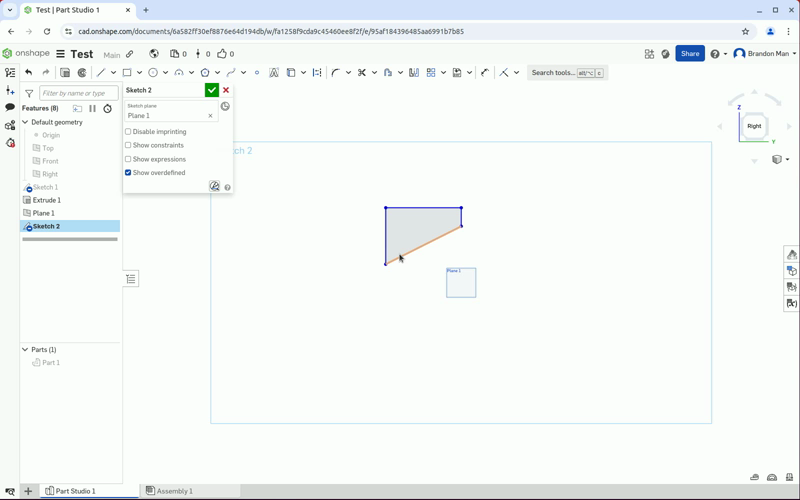
click(399, 253)
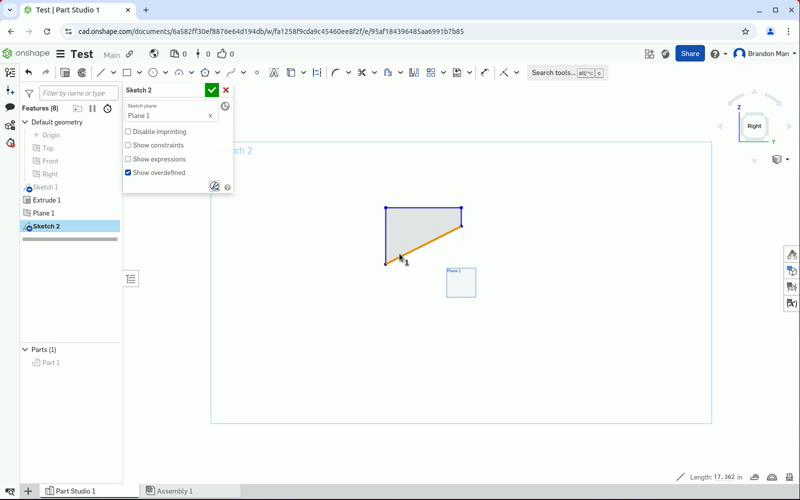
mouse_move(73, 352)
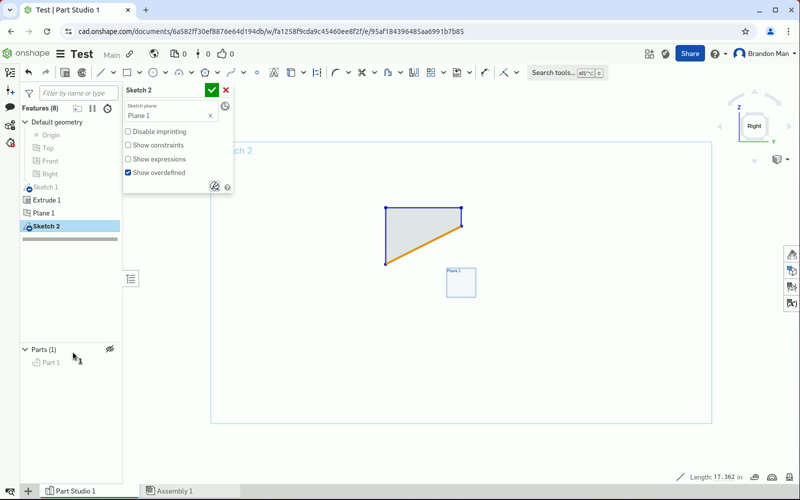
key(shift+y)
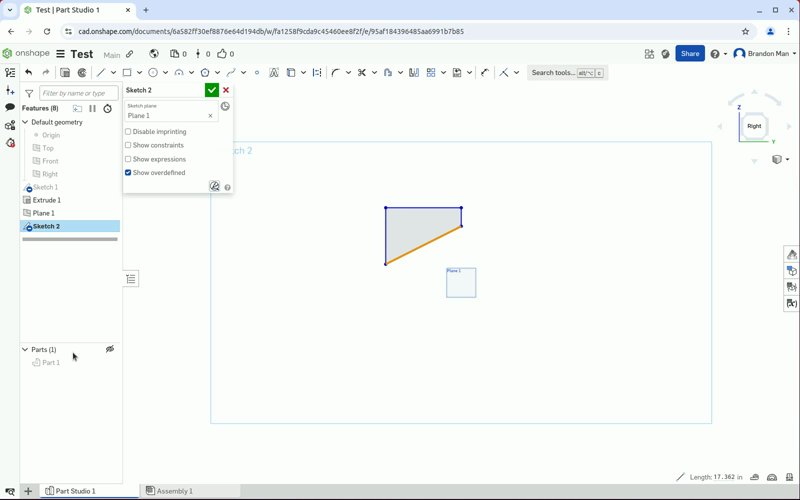
key(shift+e)
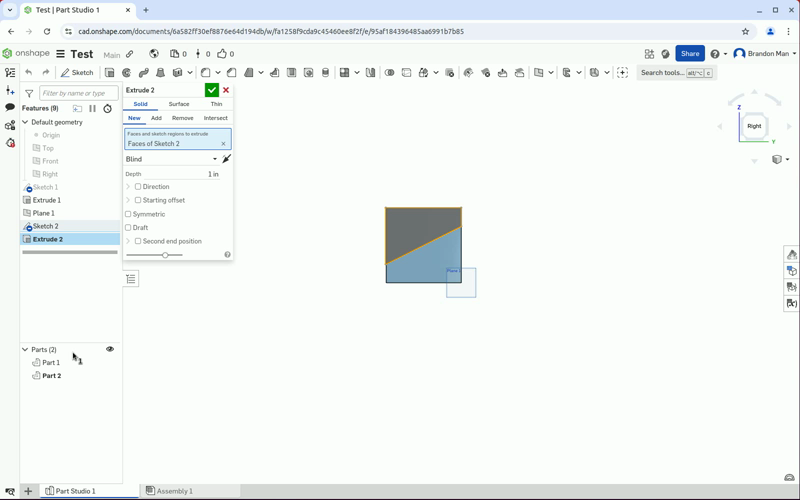
mouse_move(143, 106)
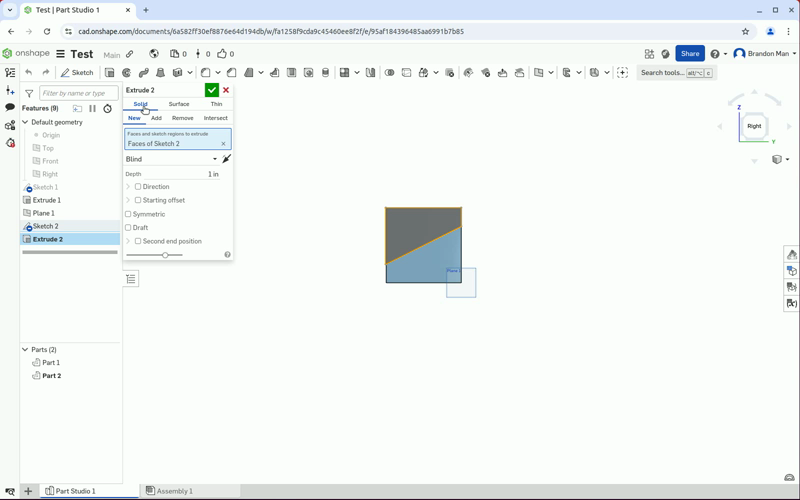
click(143, 106)
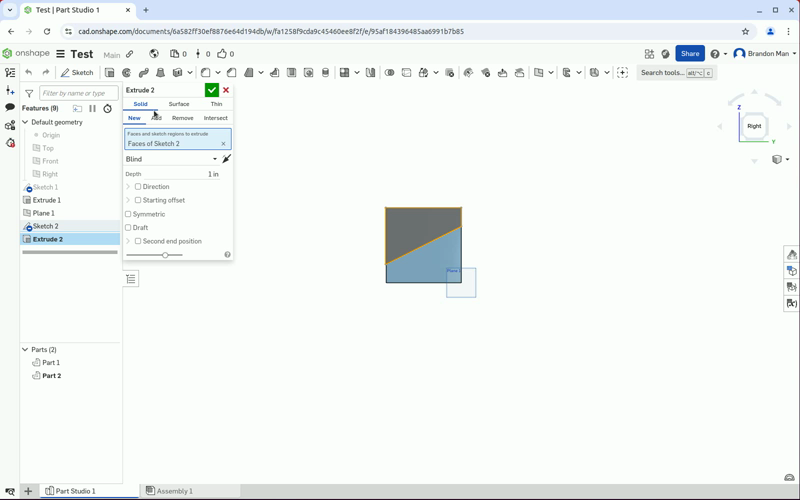
mouse_move(186, 120)
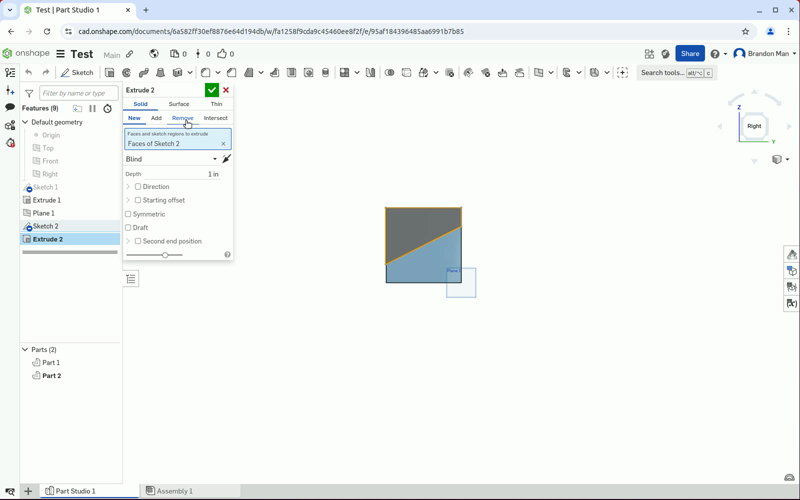
click(186, 120)
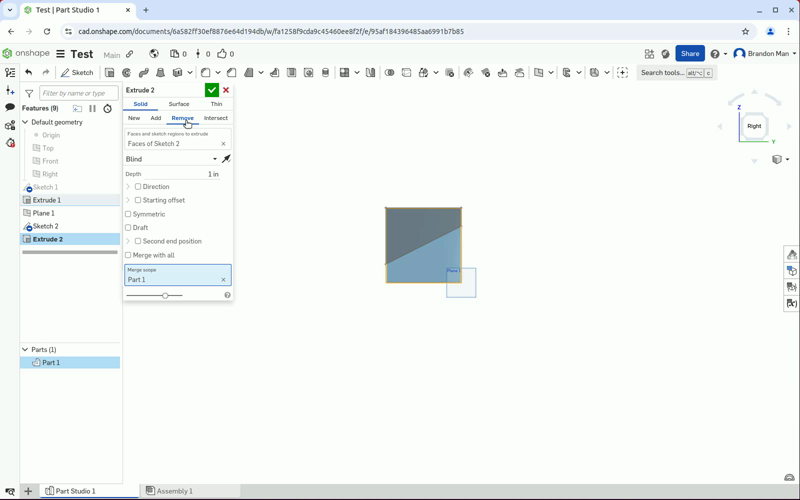
key(tab, 4)
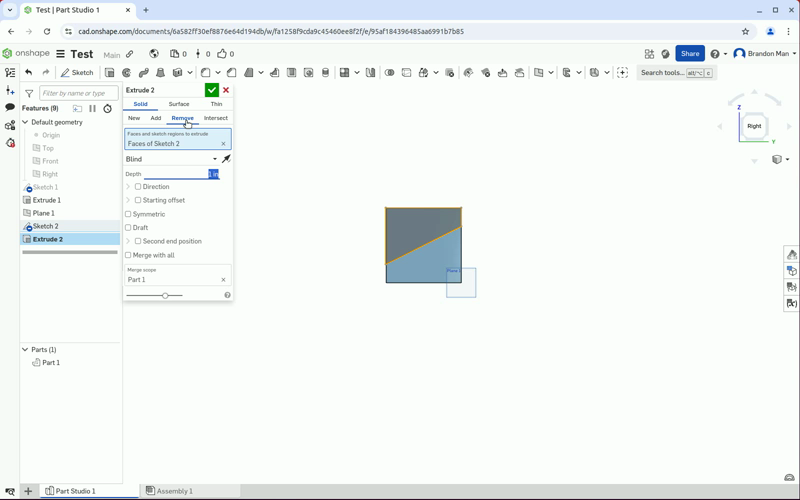
text(19.257)
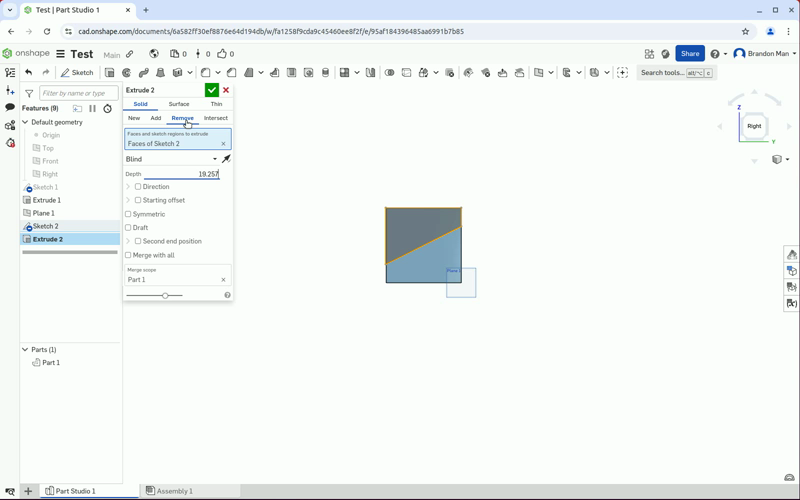
key(tab, 3)
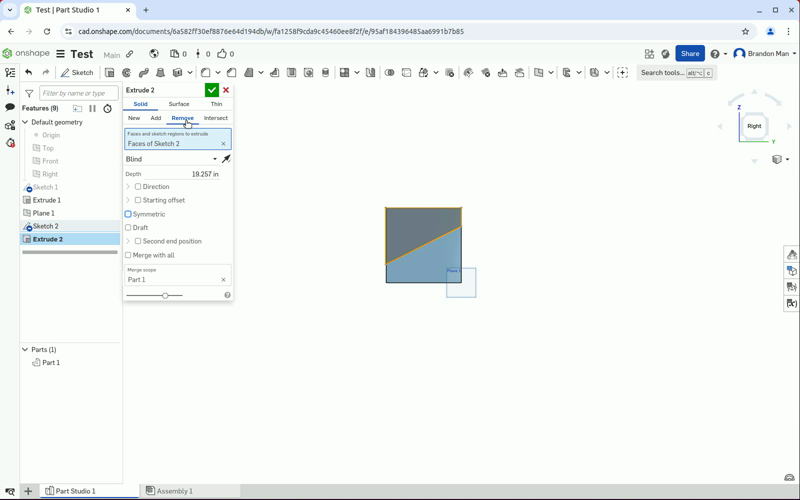
key(tab, 2)
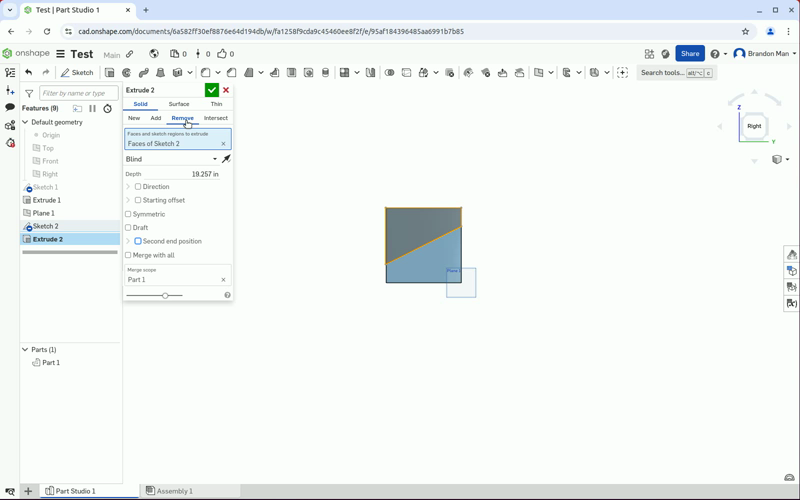
key(space)
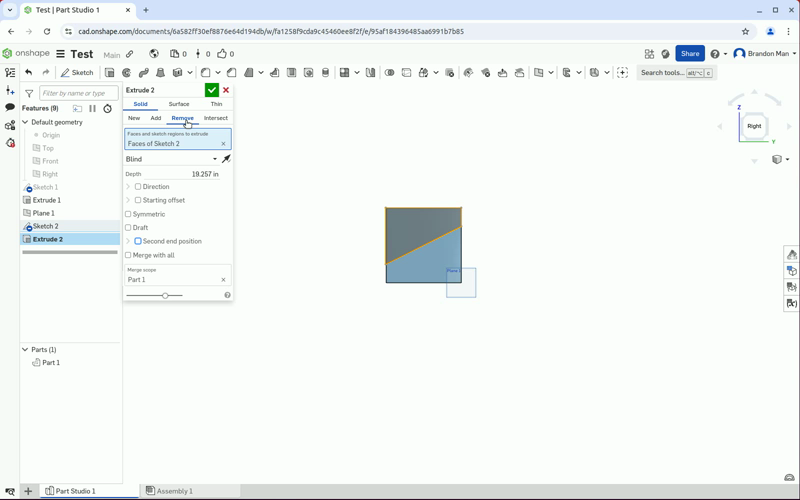
key(tab, 3)
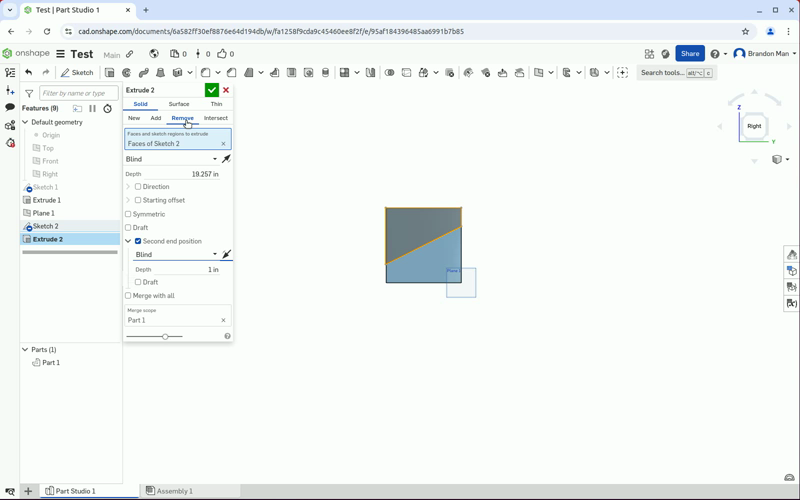
text(3.851)
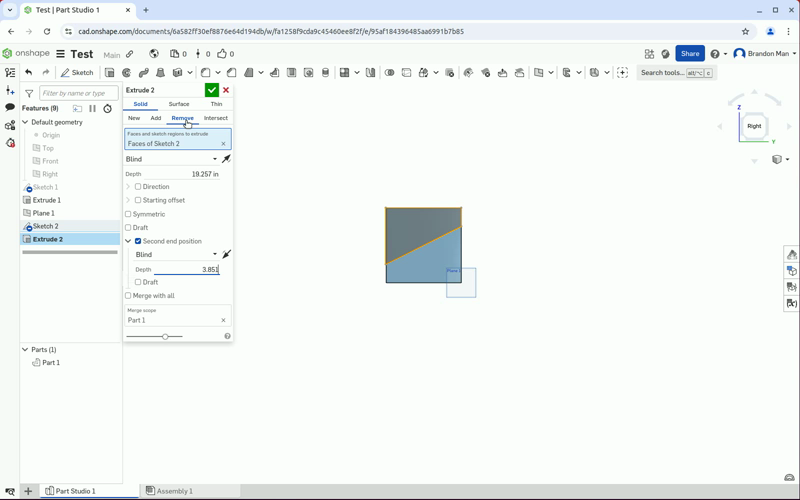
key(tab, 2)
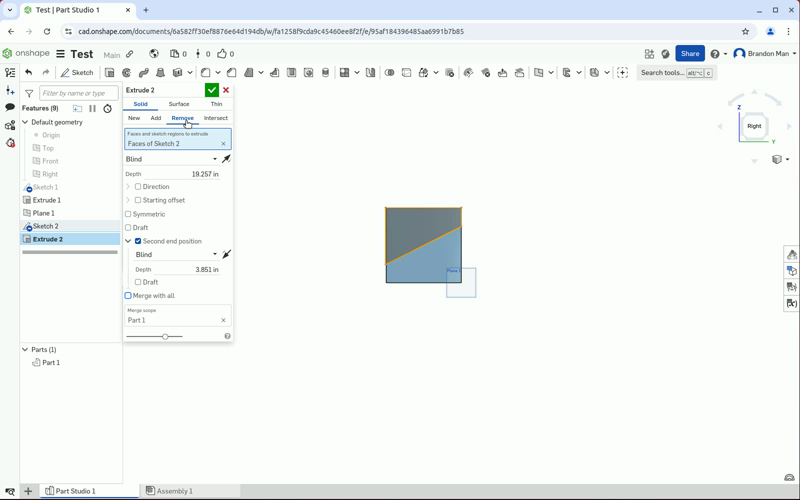
key(space)
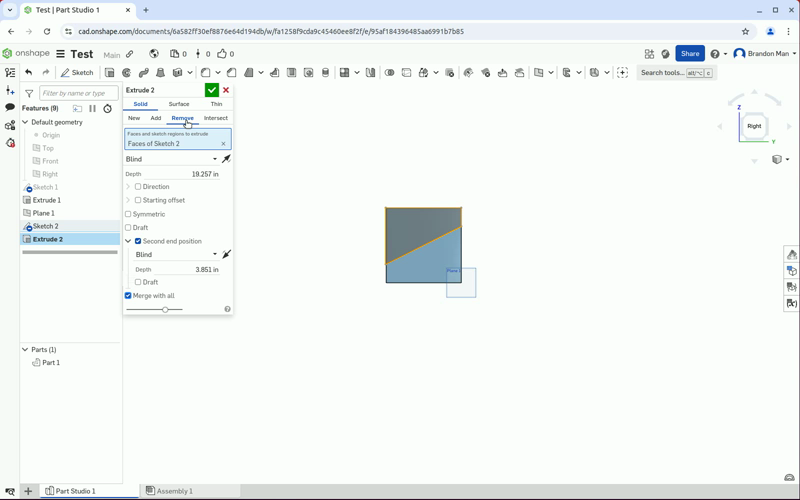
key(enter)
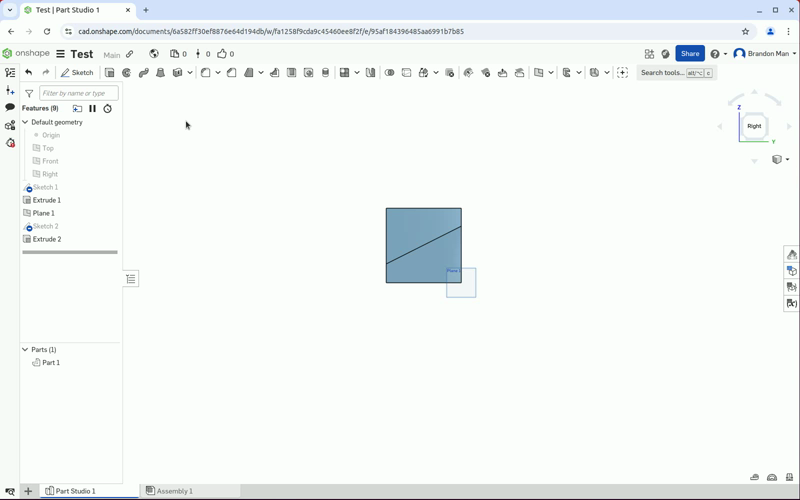
key(shift+h)
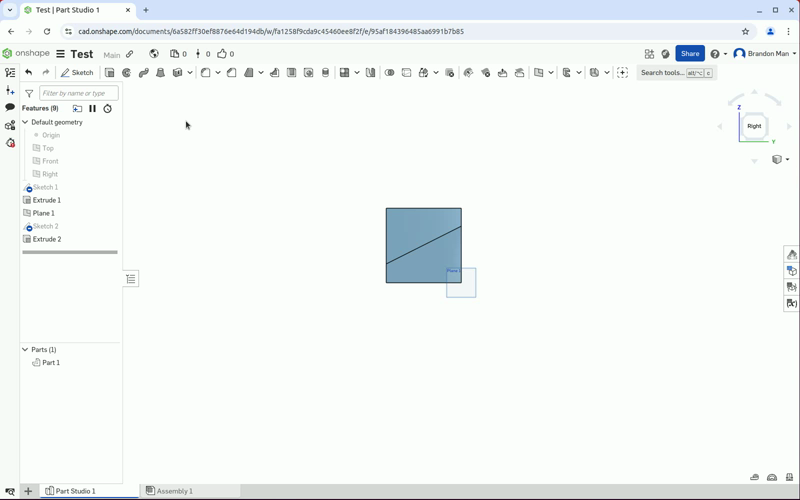
key(shift+h)
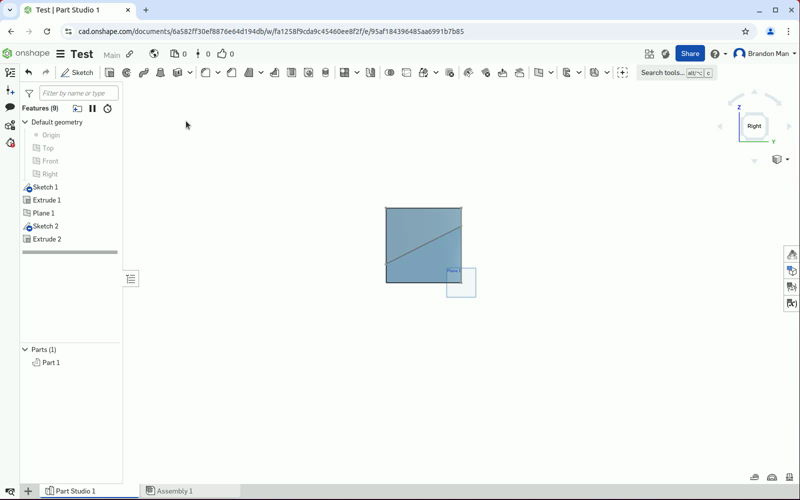
key(shift+7)
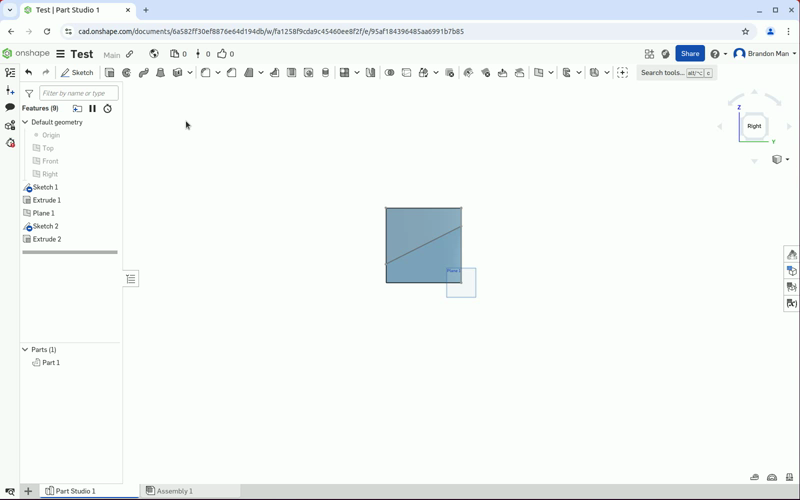
key(right, 2)
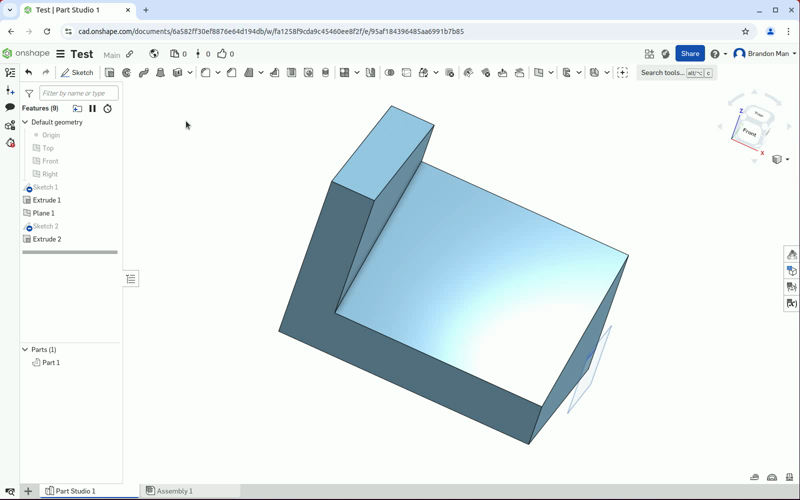
key(down, 2)
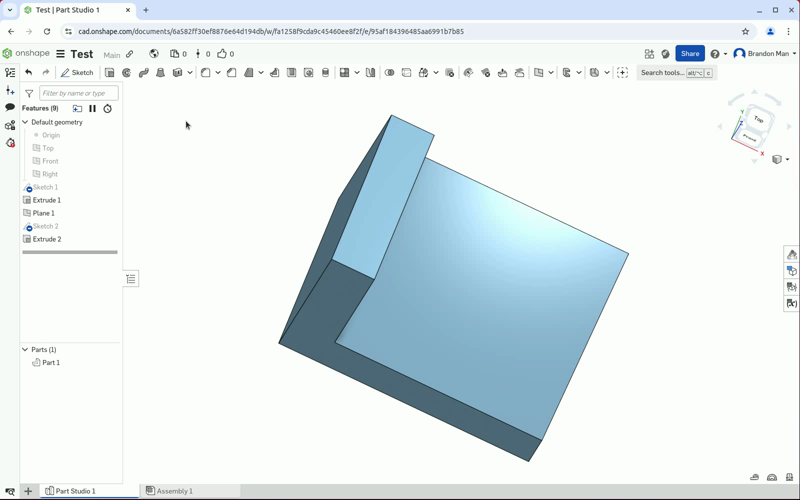
key(up, 2)
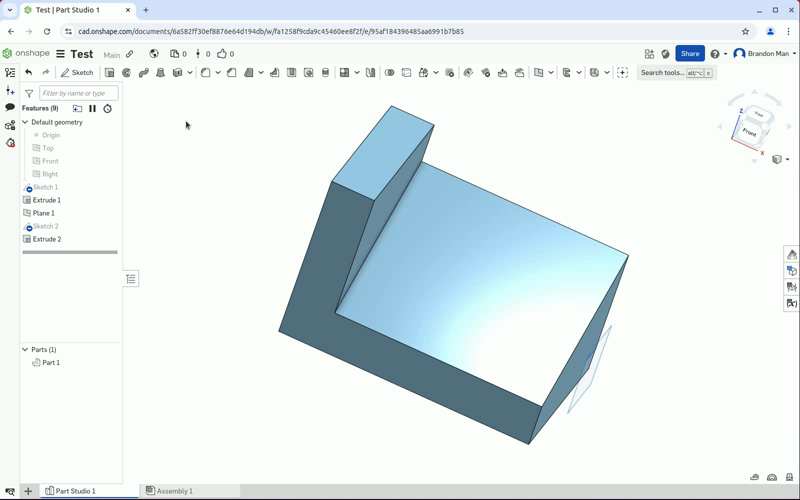
key(left, 2)
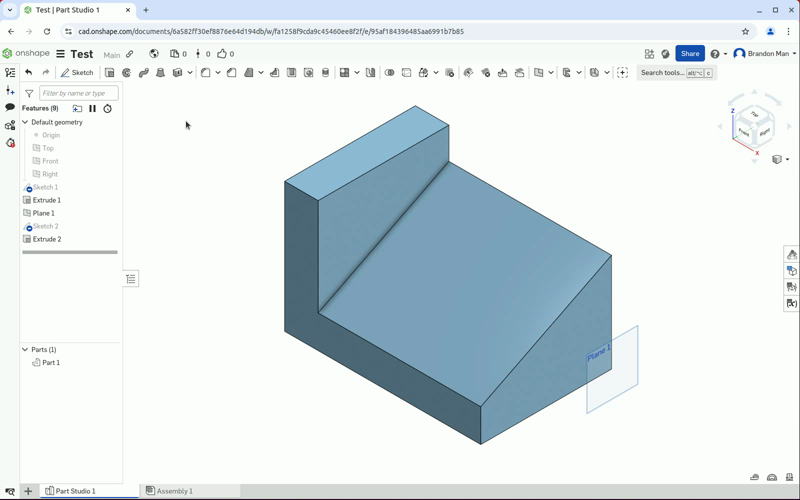
mouse_move(73, 189)
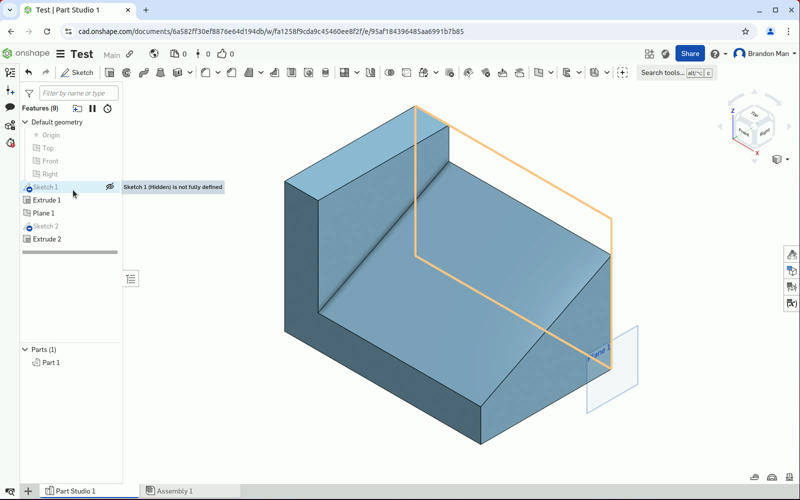
click(73, 189)